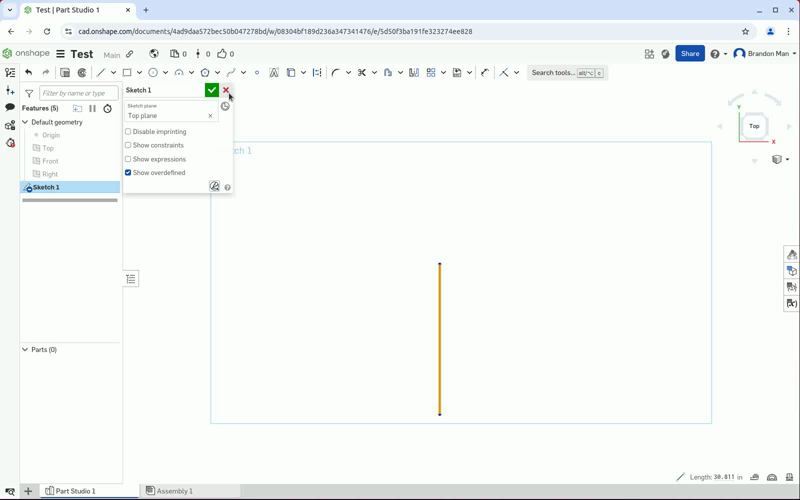
key(shift+h)
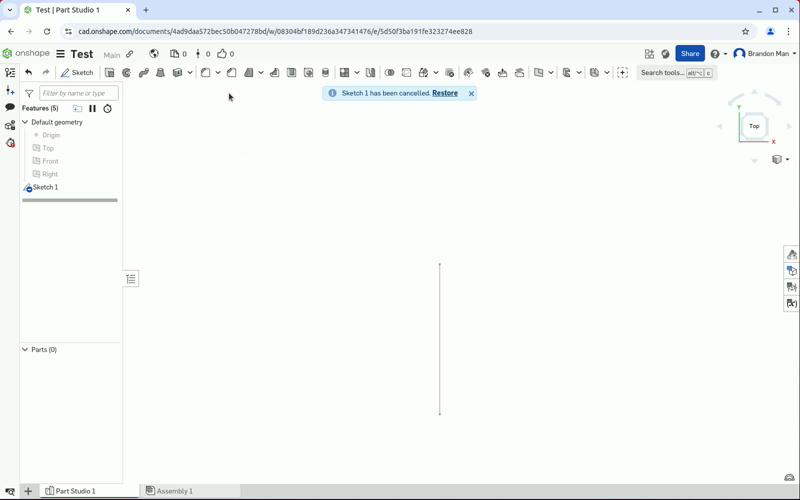
key(shift+s)
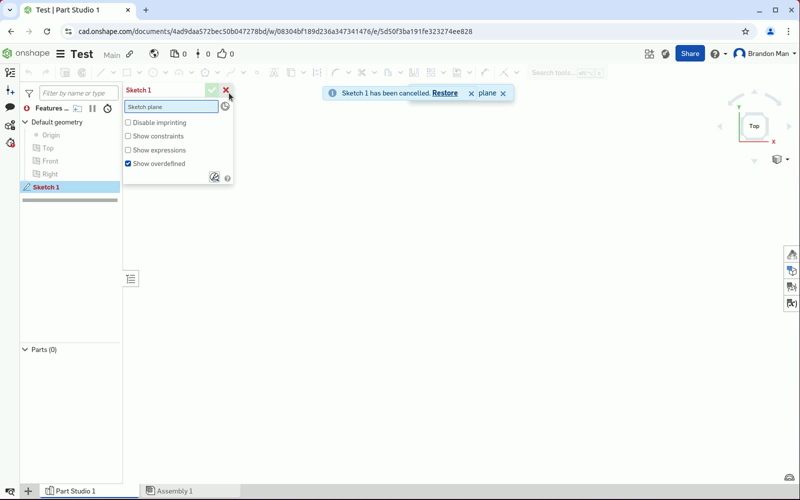
mouse_move(73, 150)
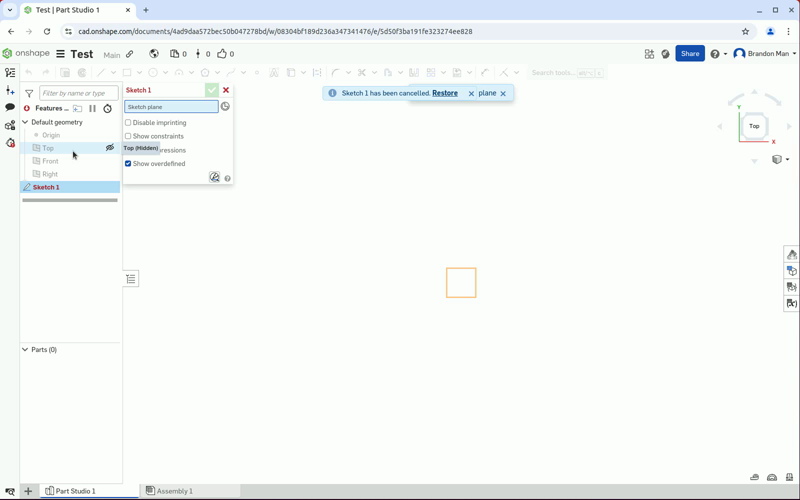
click(73, 150)
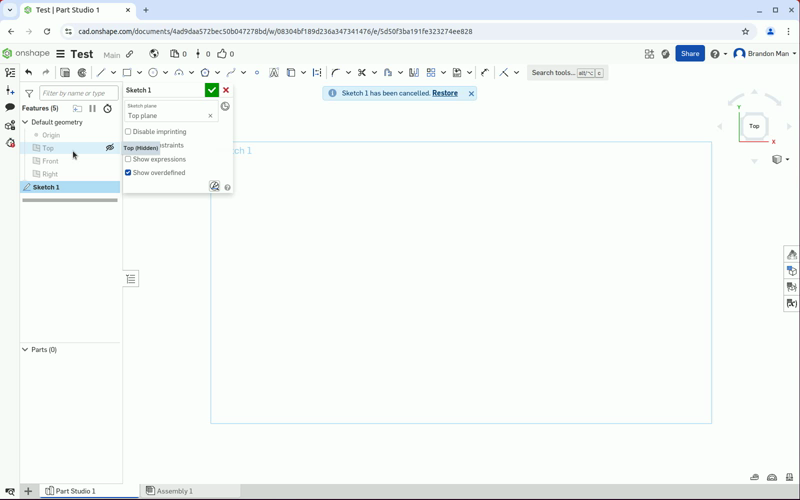
mouse_move(73, 352)
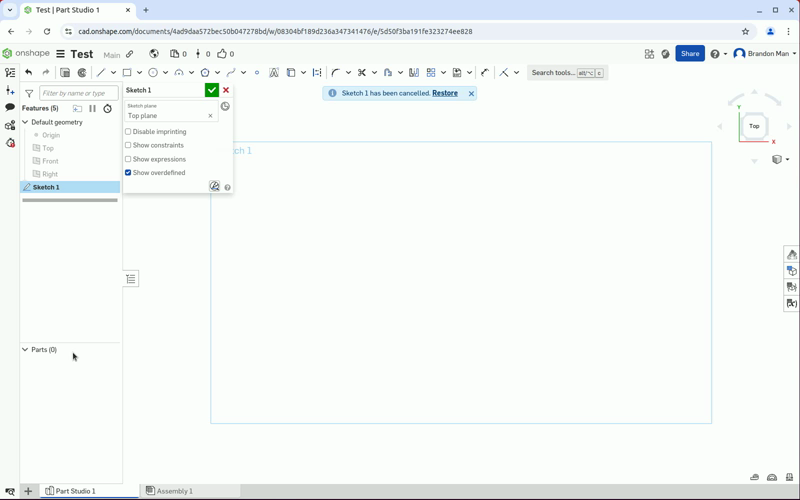
key(y)
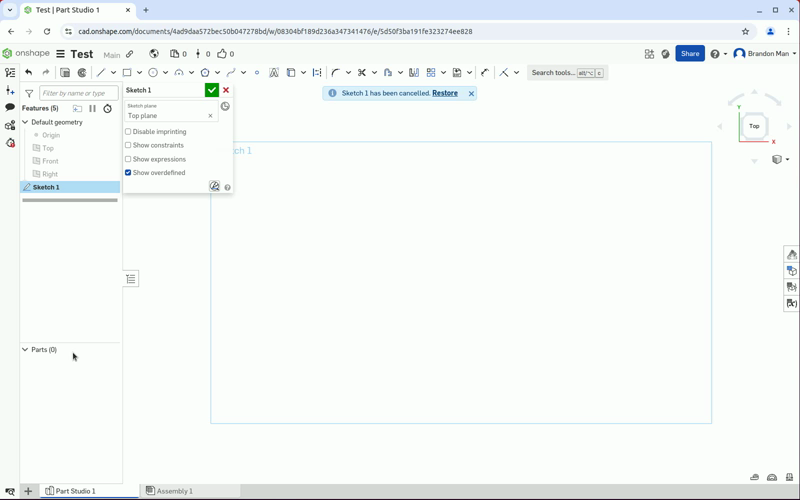
key(c)
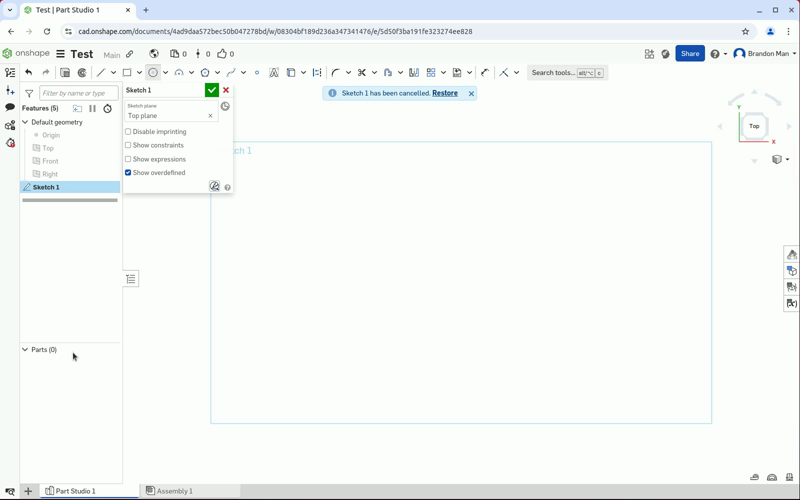
key_down(shift)
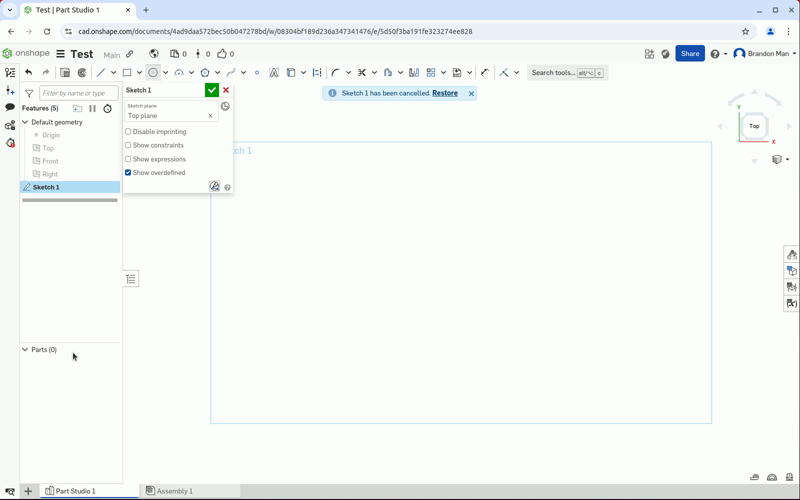
mouse_move(461, 282)
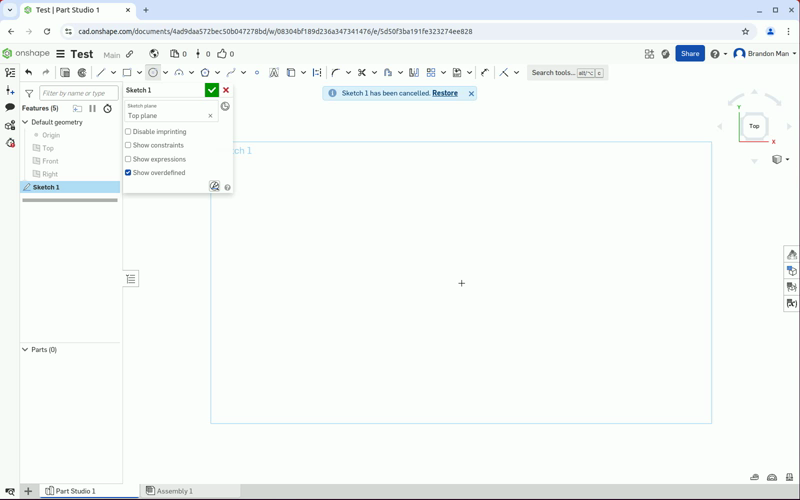
click(461, 282)
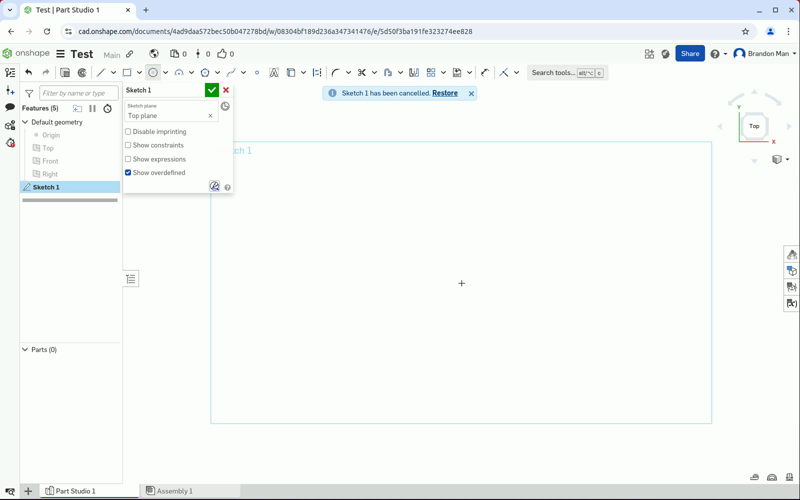
key_up(shift)
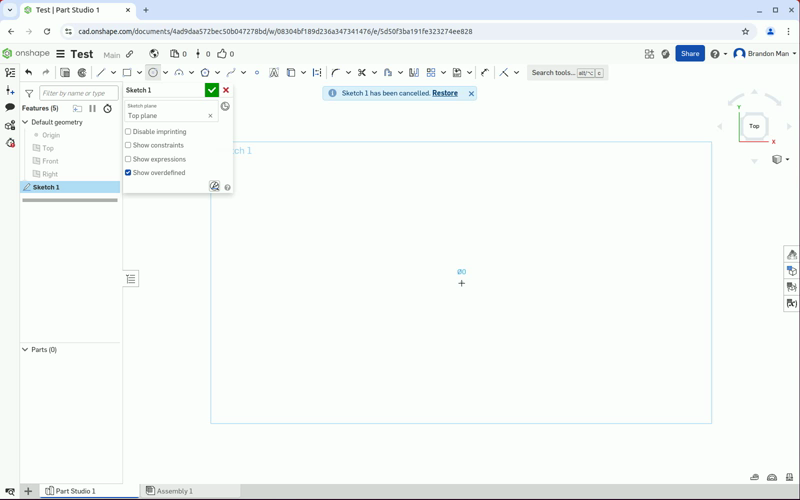
mouse_move(521, 282)
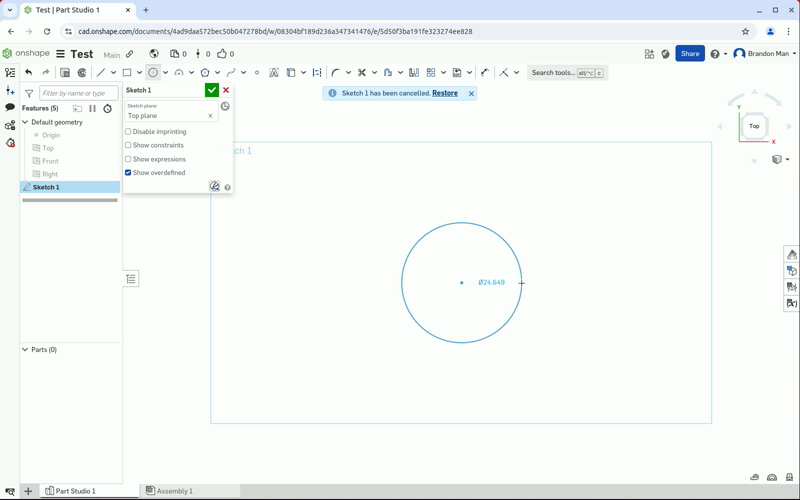
click(521, 282)
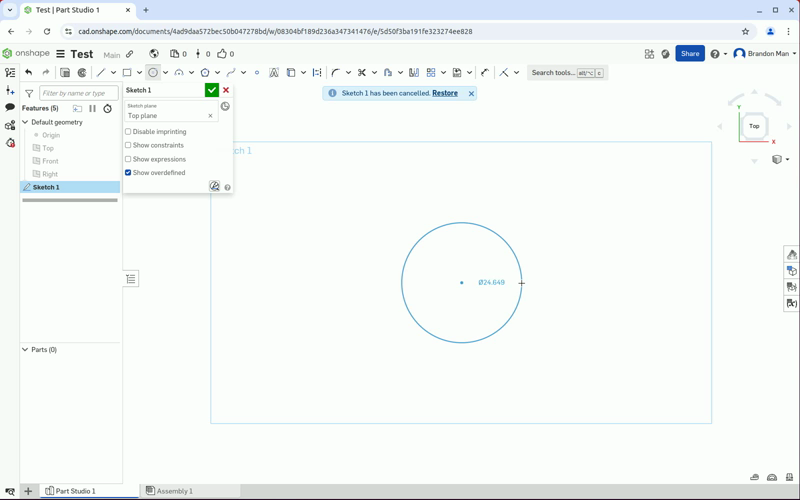
key(esc)
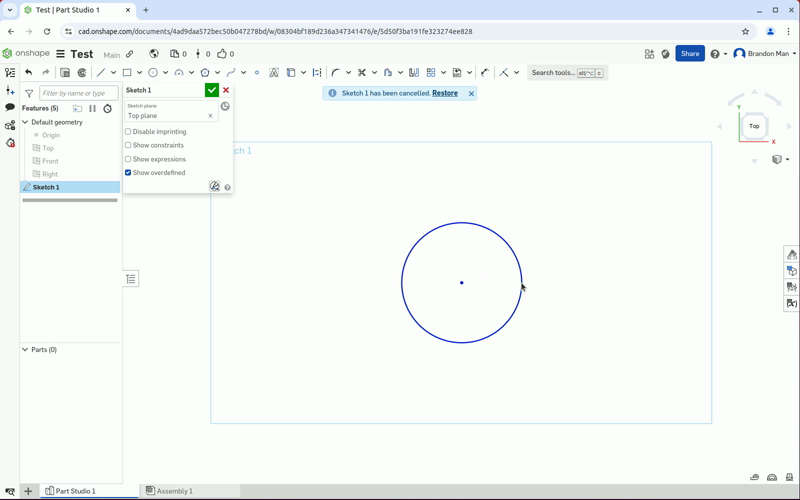
key(c)
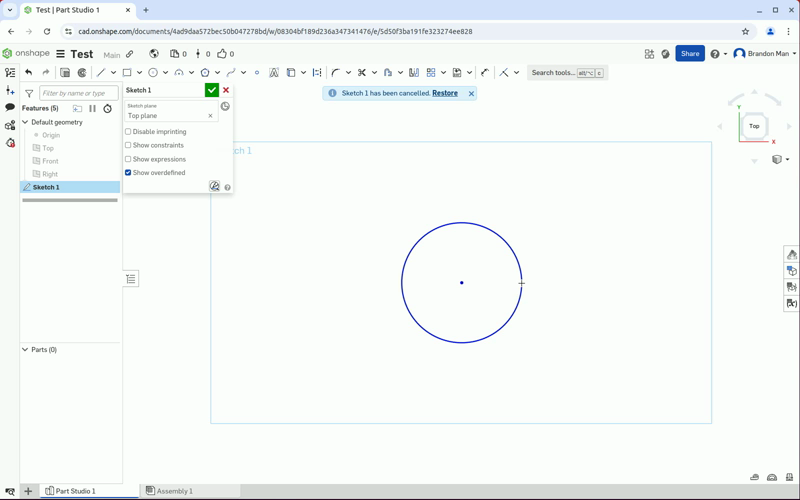
key_down(shift)
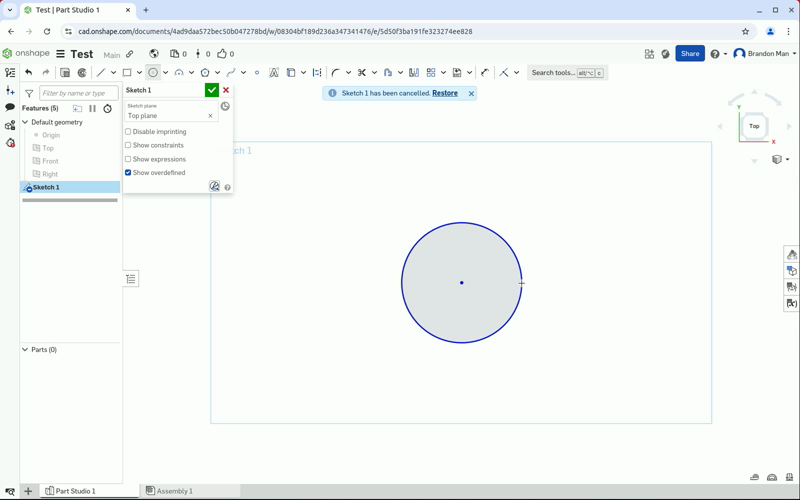
mouse_move(461, 282)
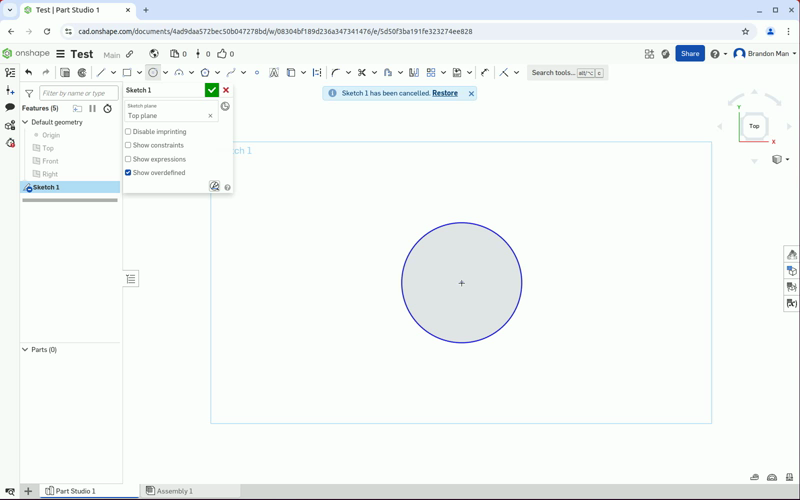
click(461, 282)
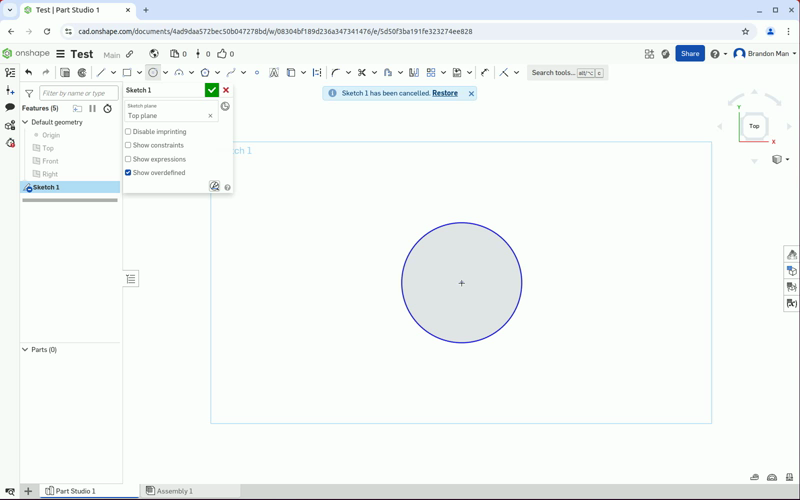
key_up(shift)
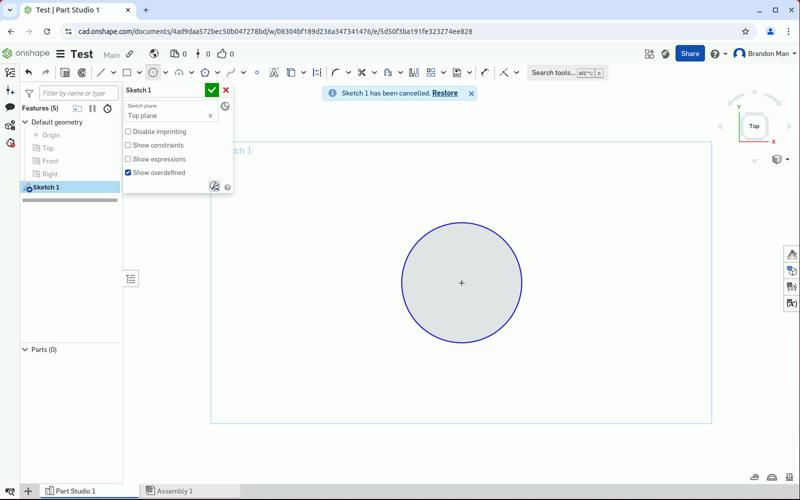
mouse_move(505, 282)
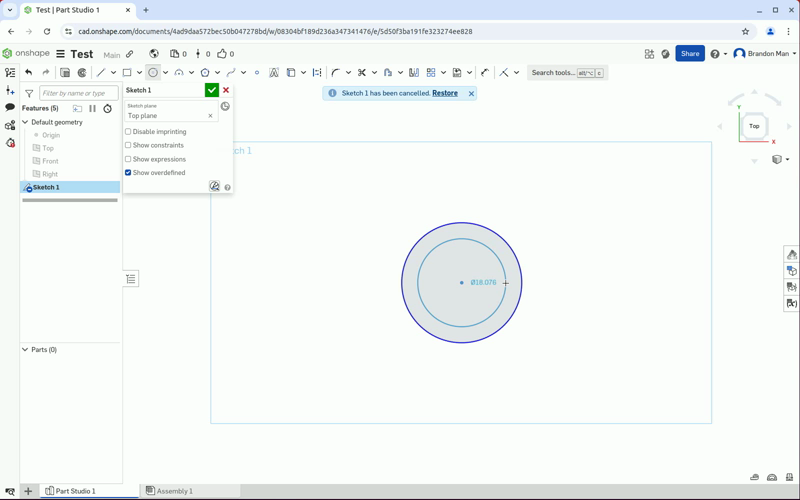
click(505, 282)
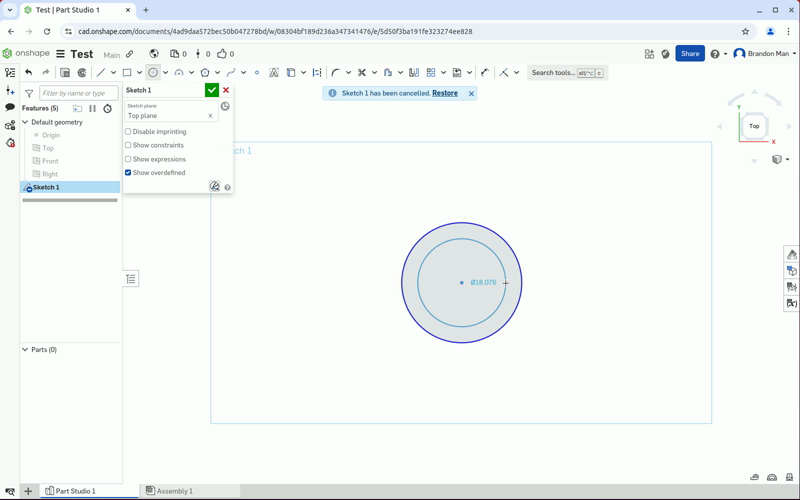
key(esc)
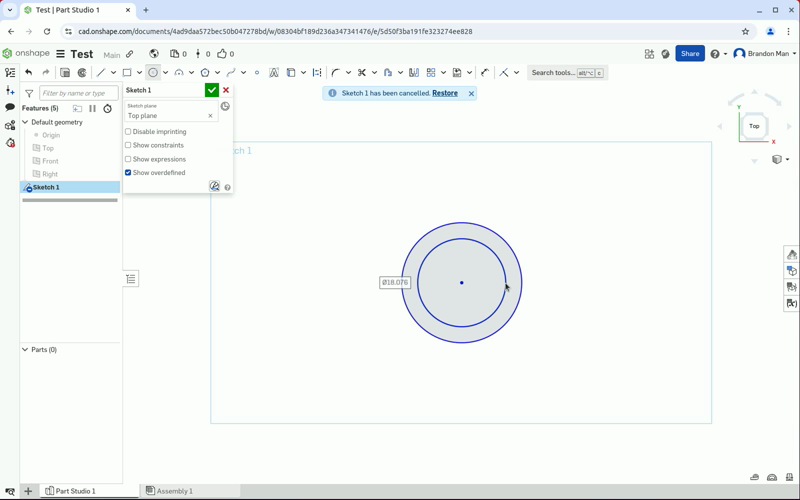
mouse_move(432, 244)
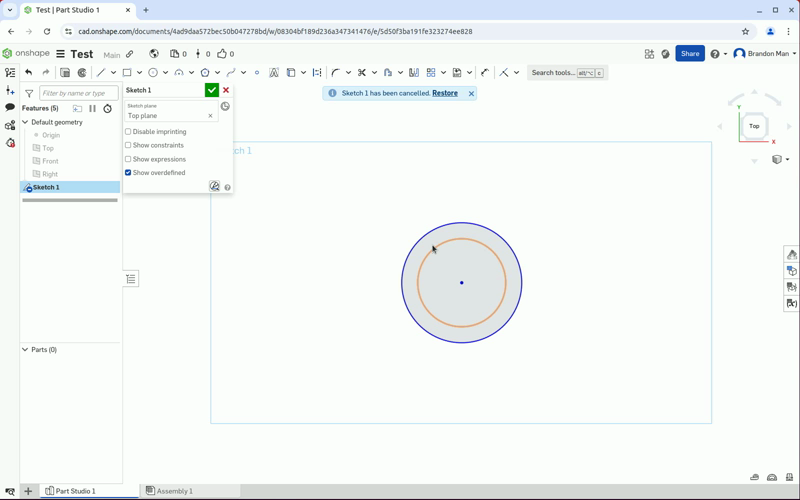
click(432, 244)
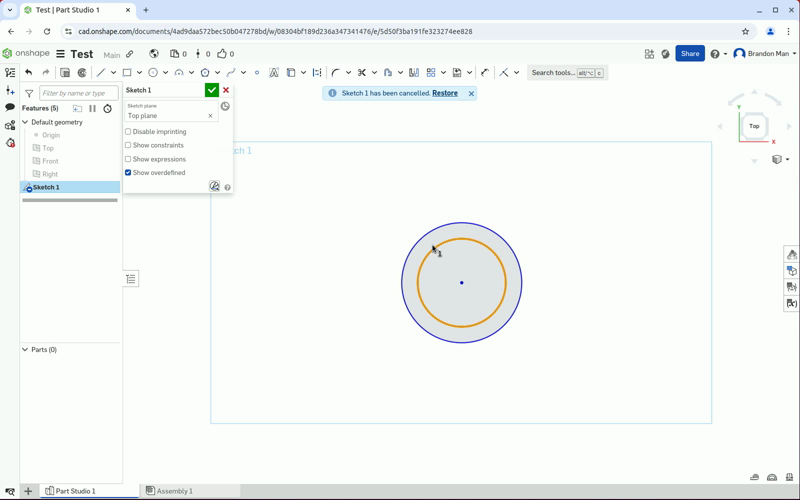
mouse_move(73, 352)
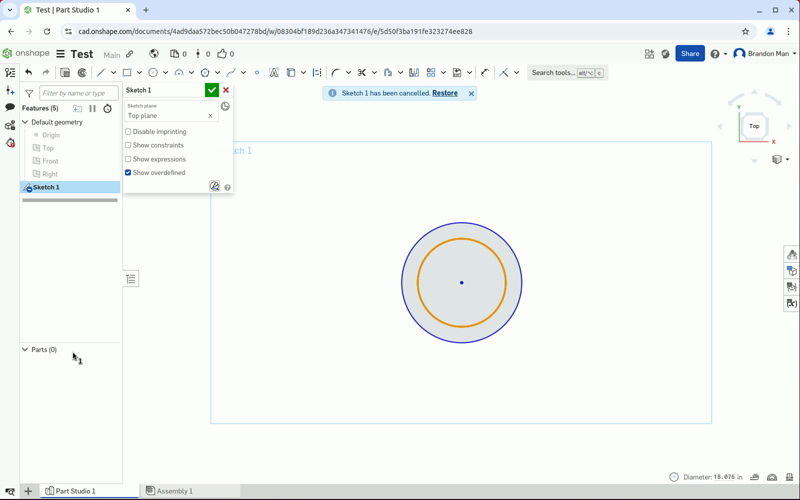
key(shift+y)
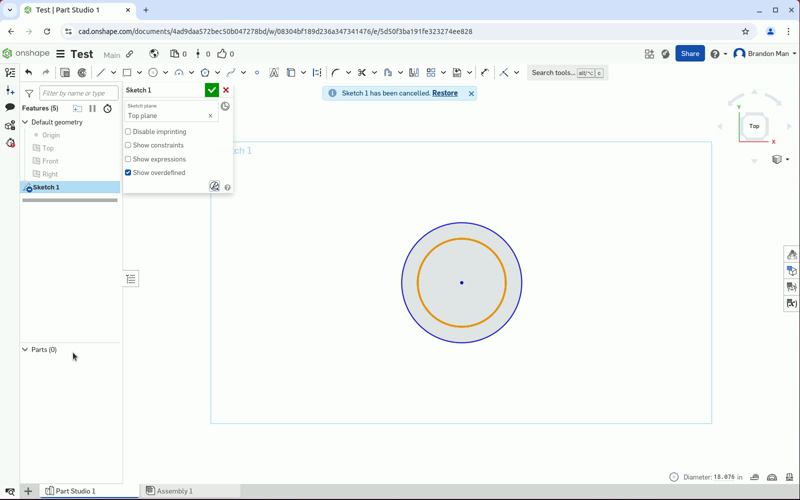
key(shift+e)
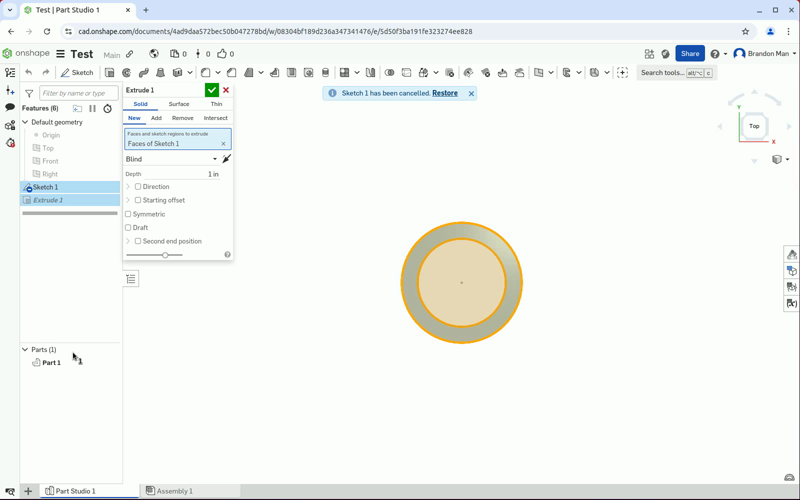
mouse_move(143, 106)
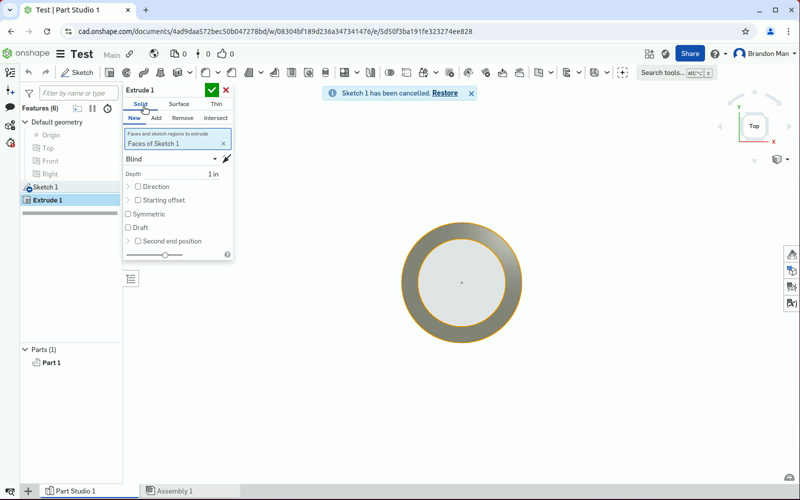
click(143, 106)
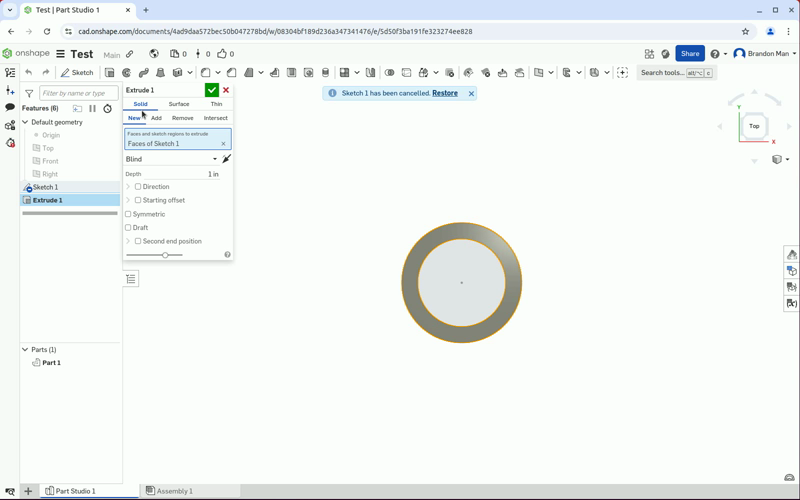
mouse_move(137, 120)
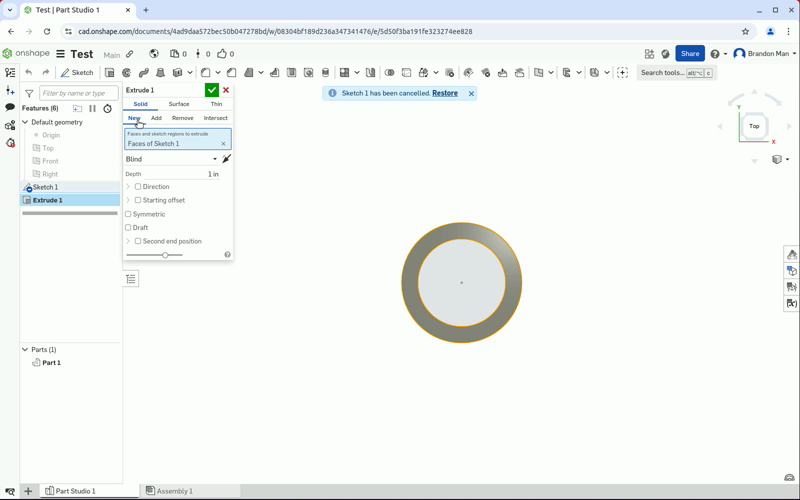
click(137, 120)
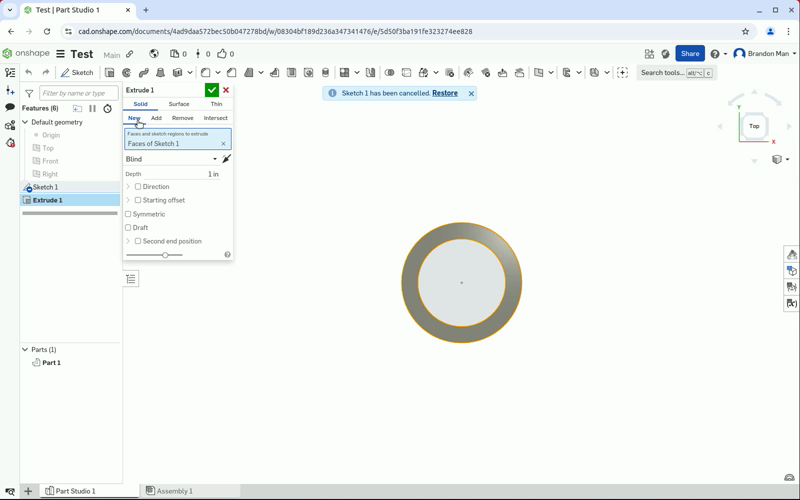
key(tab, 4)
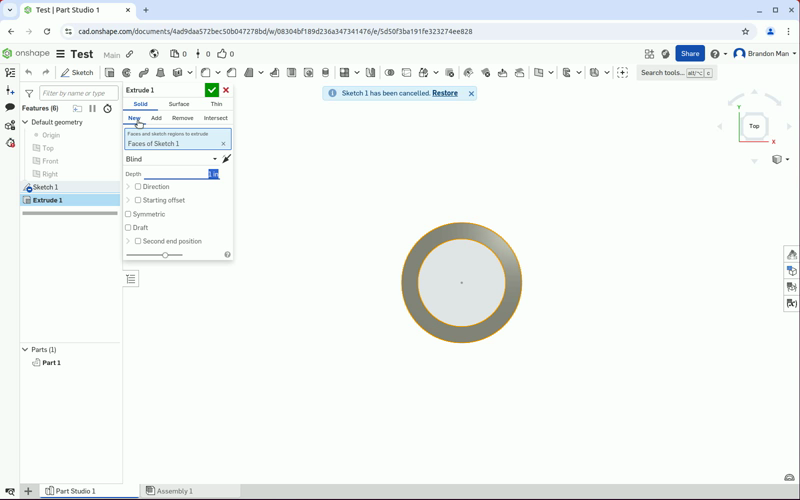
text(23.108)
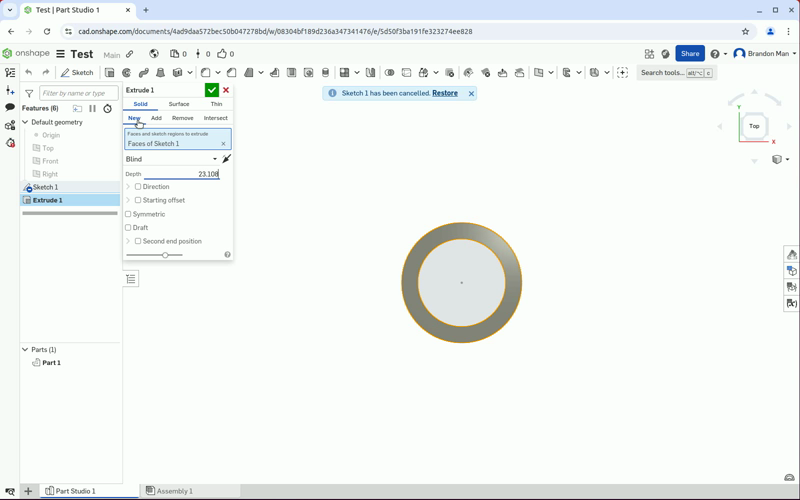
key(enter)
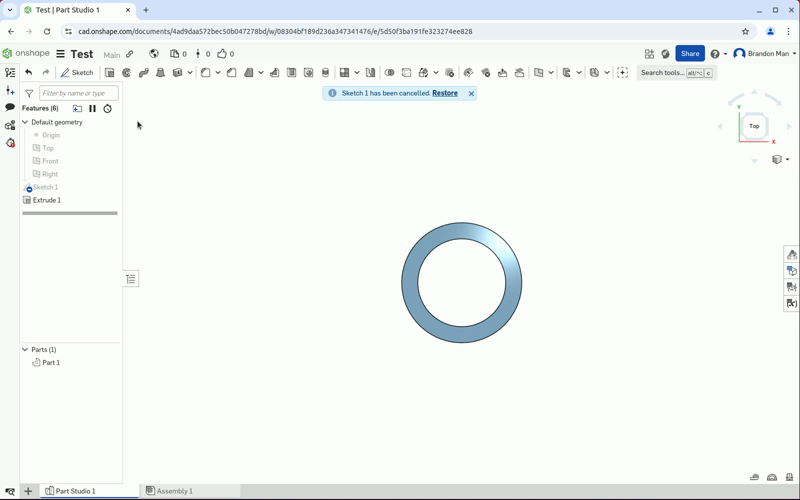
key(shift+h)
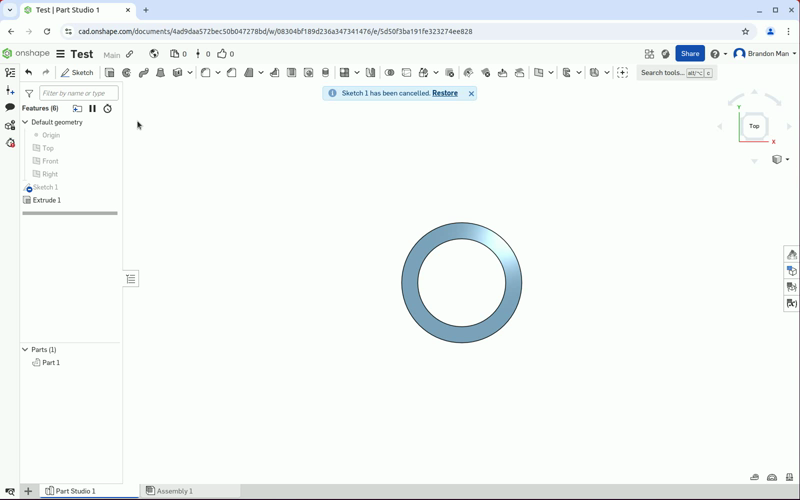
key(shift+h)
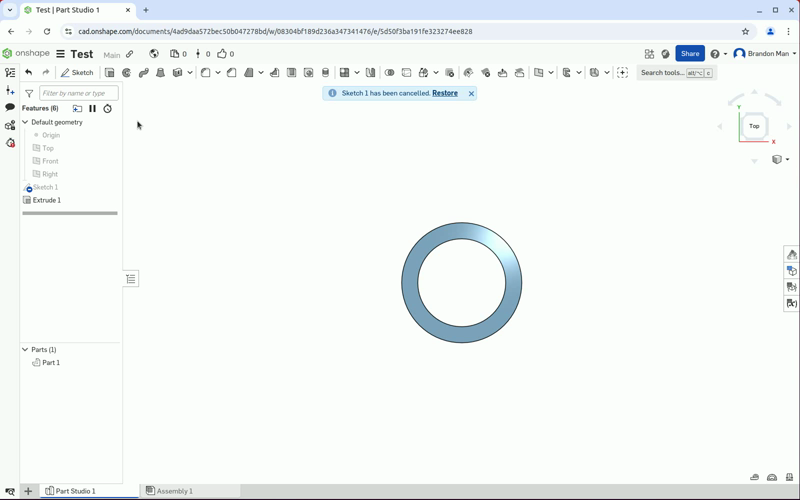
mouse_move(73, 189)
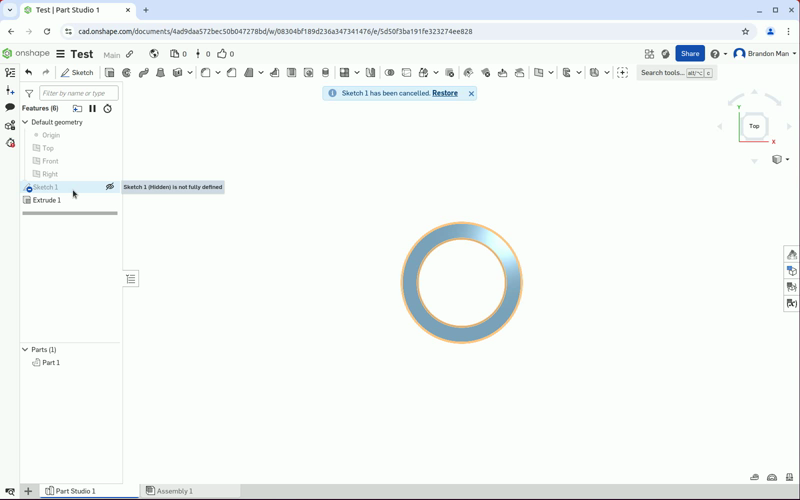
click(73, 189)
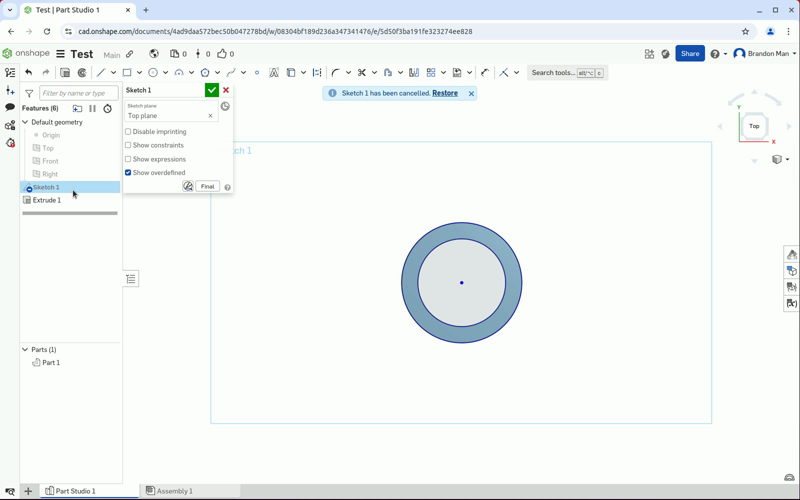
mouse_move(229, 92)
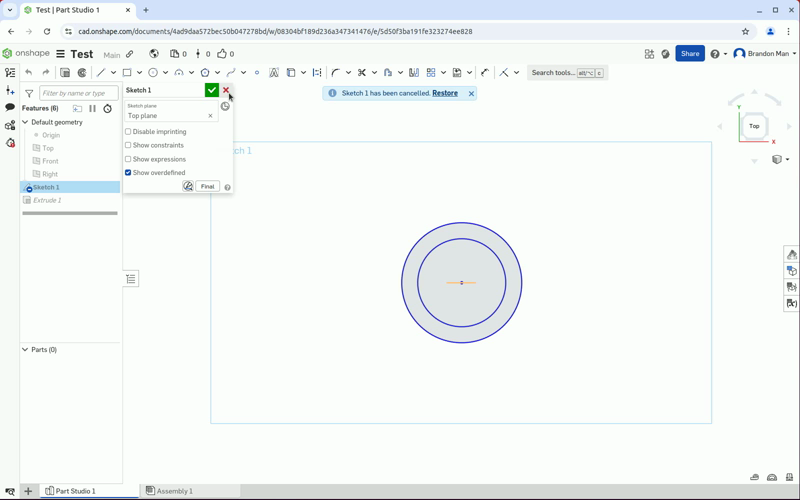
click(229, 92)
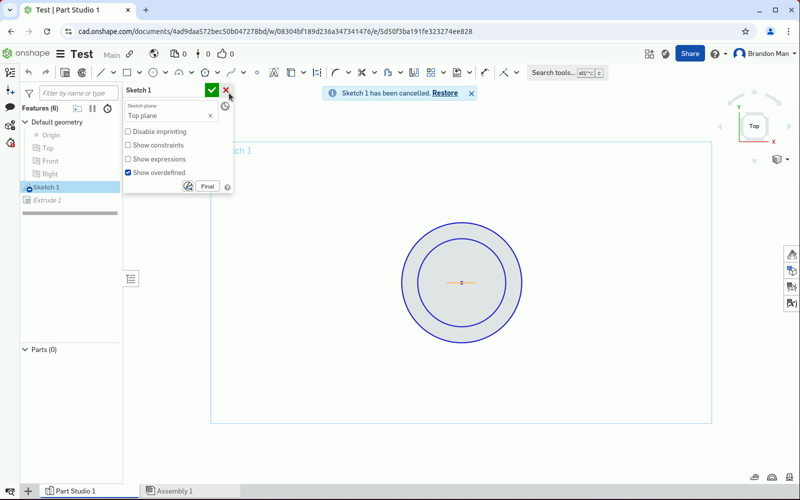
key(shift+s)
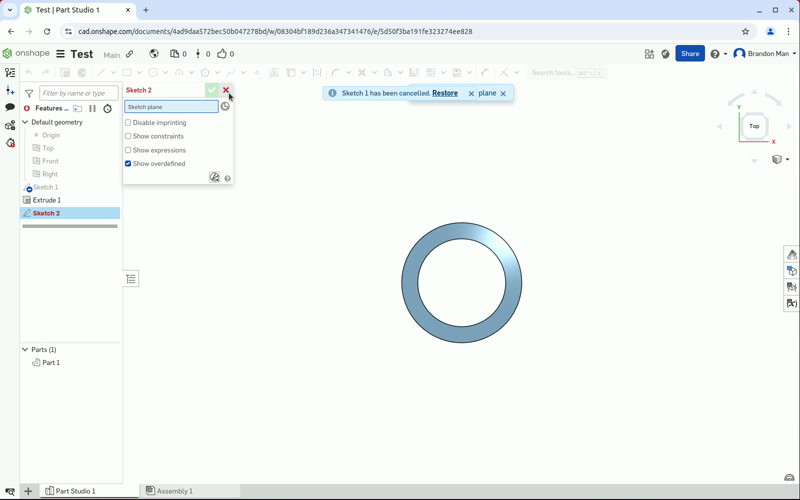
mouse_move(73, 150)
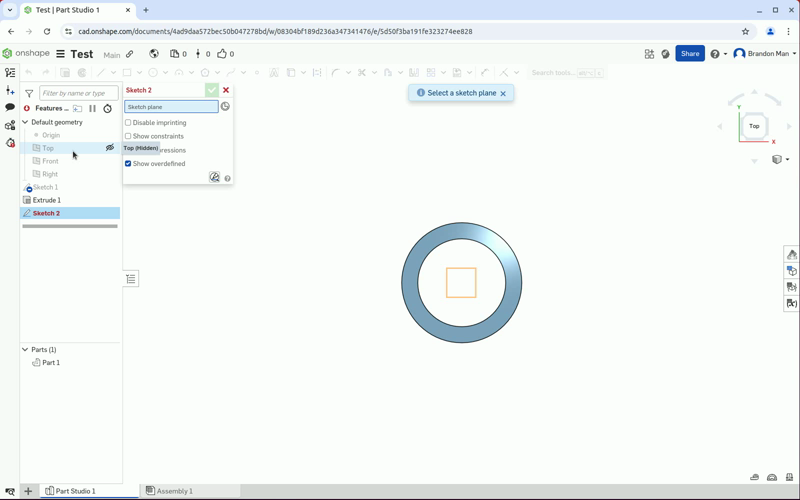
click(73, 150)
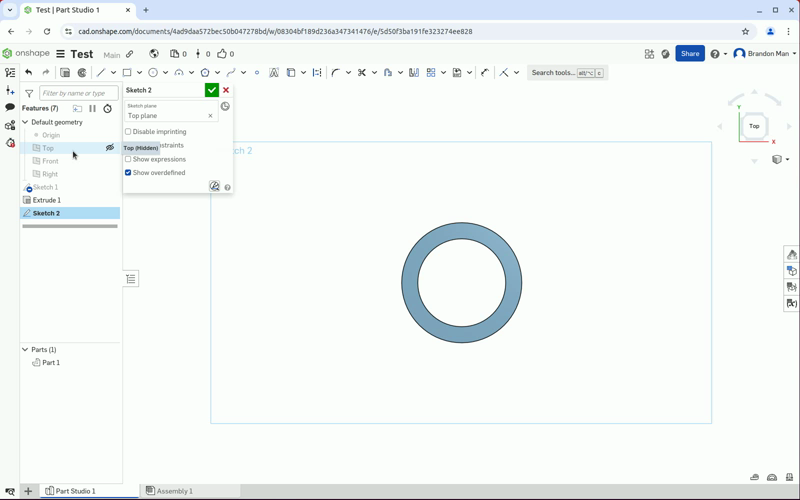
mouse_move(73, 352)
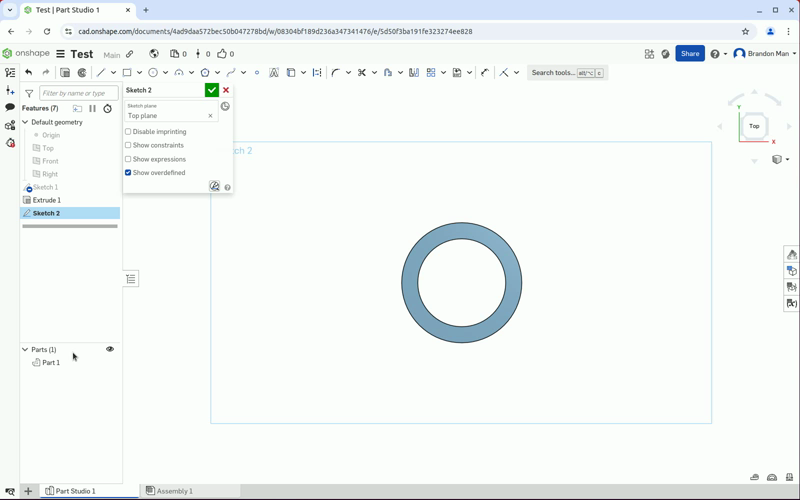
key(y)
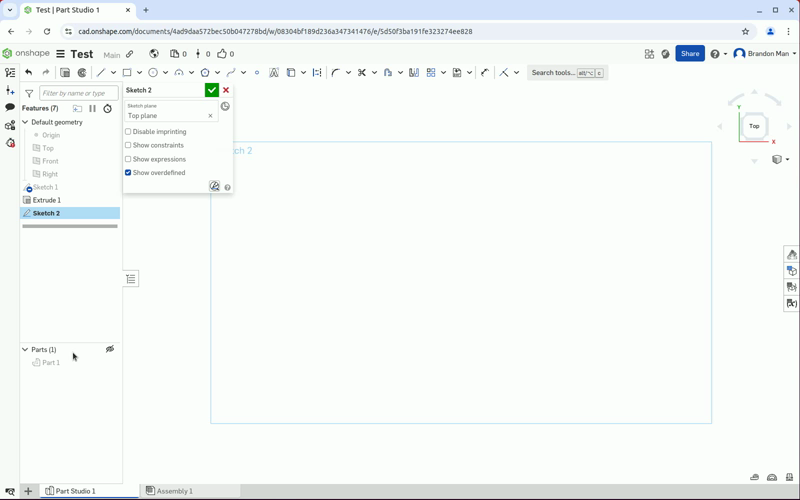
key(l)
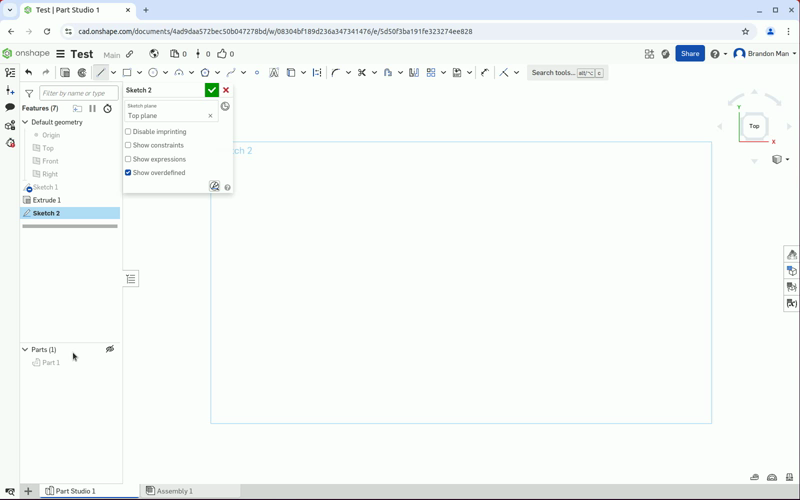
key_down(shift)
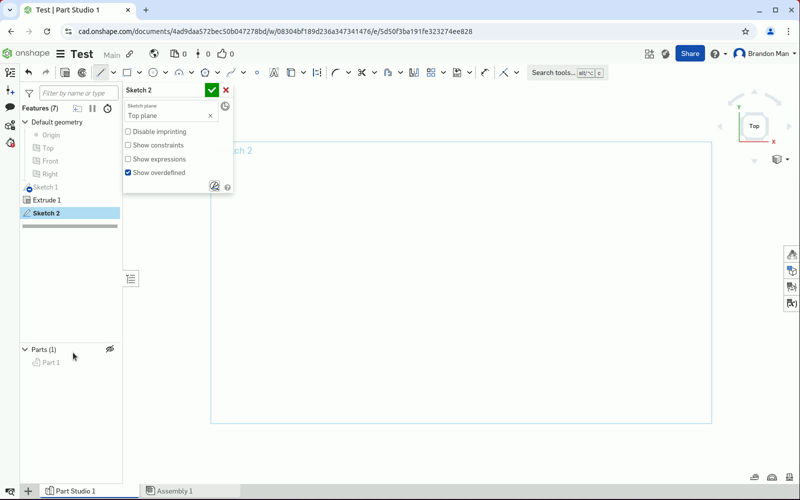
mouse_move(460, 326)
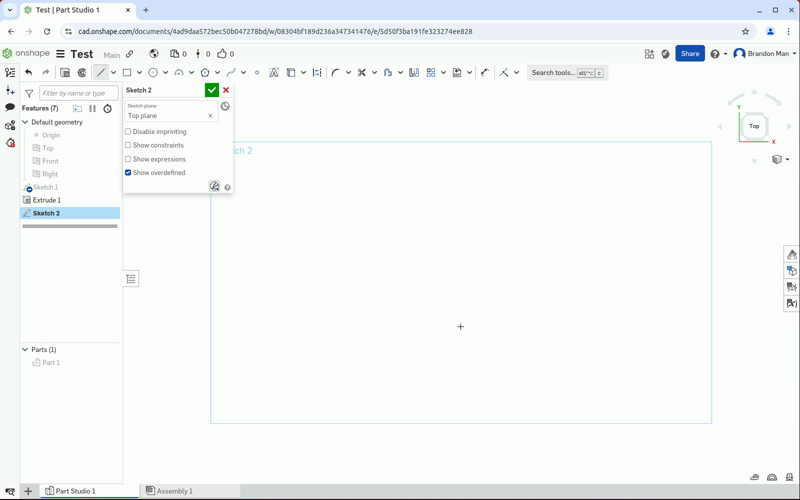
click(460, 326)
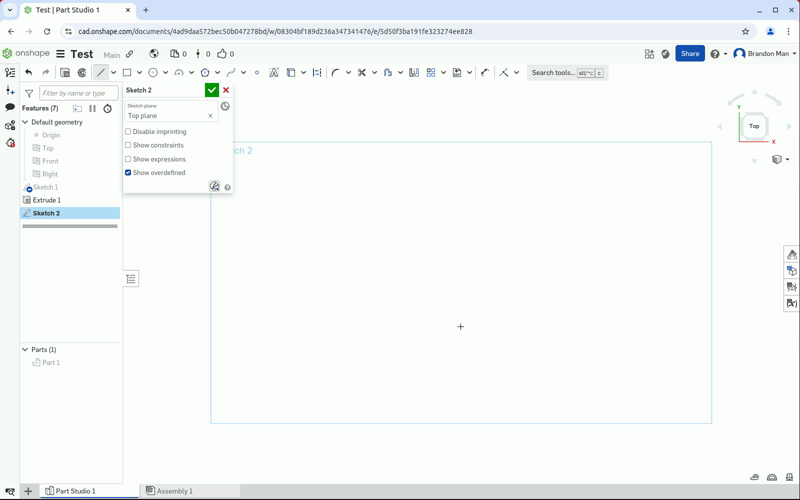
key_up(shift)
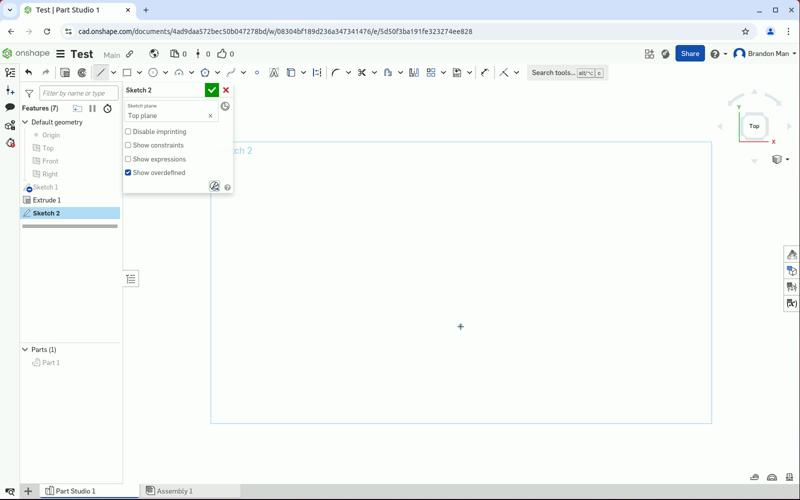
key_down(shift)
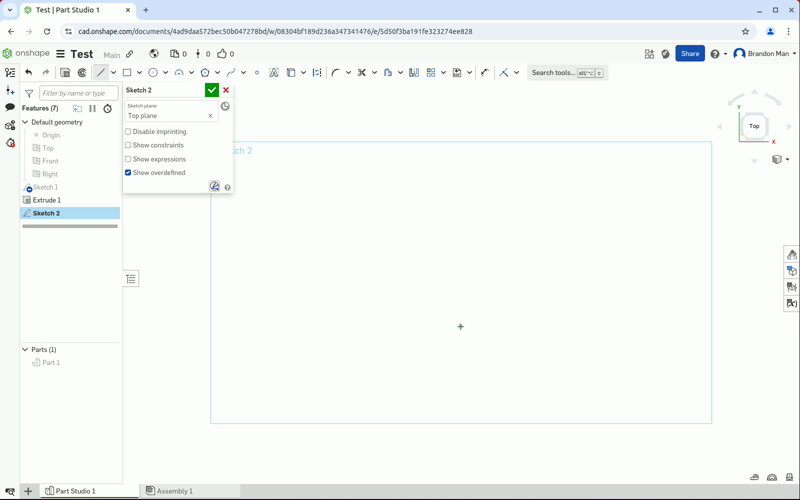
mouse_move(460, 238)
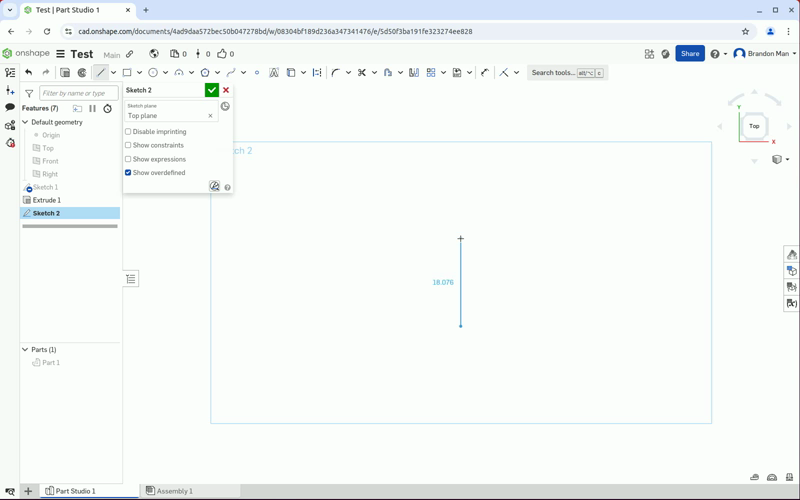
click(460, 238)
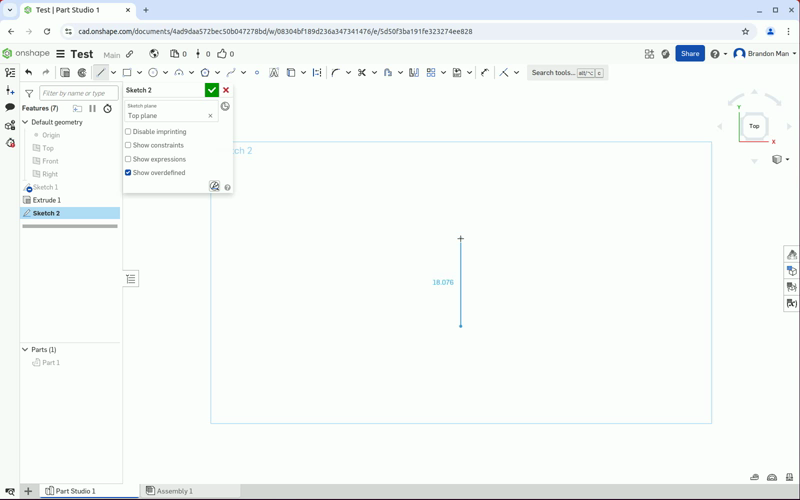
key_up(shift)
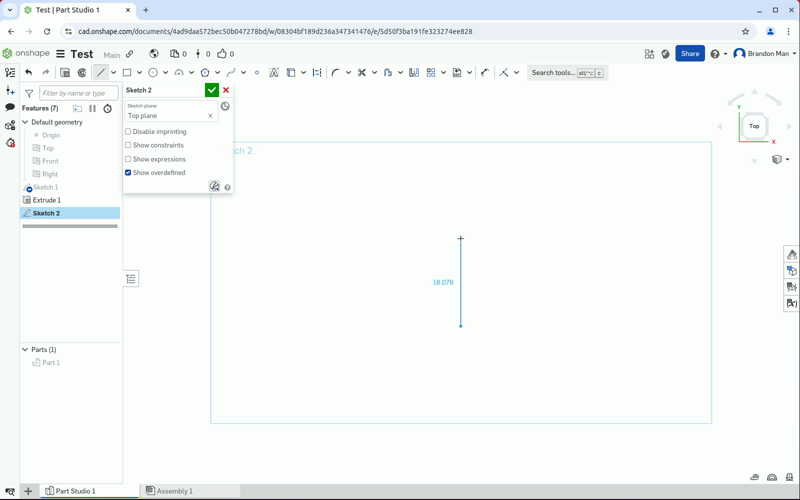
key(esc)
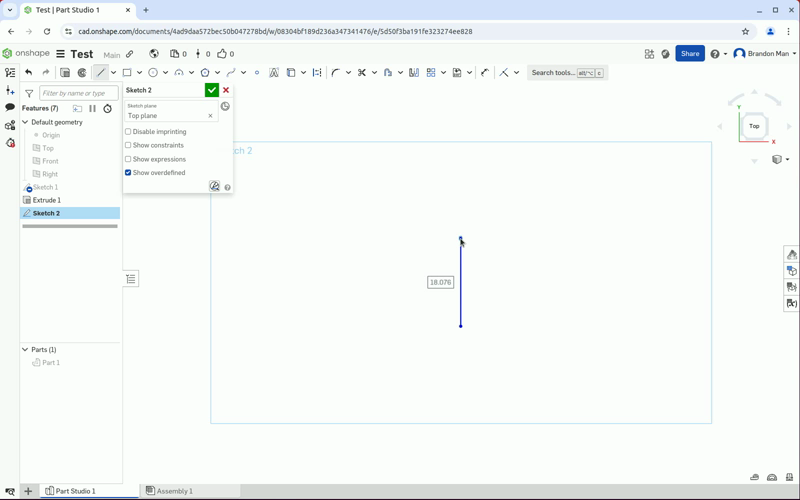
key(a)
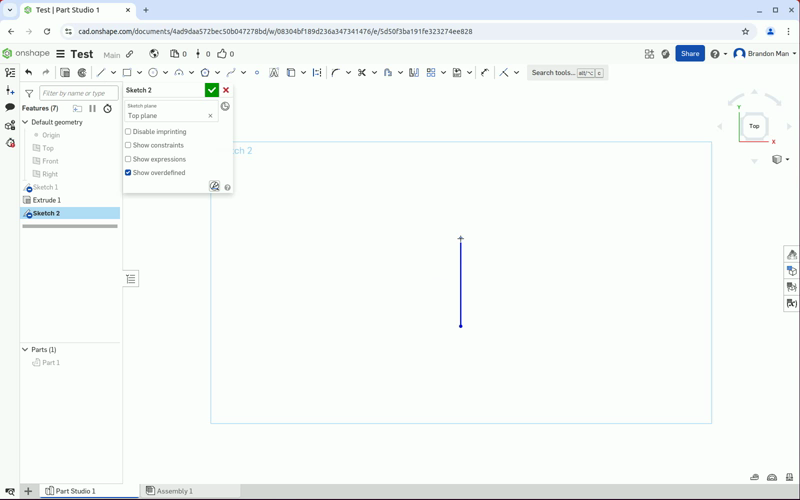
mouse_move(460, 238)
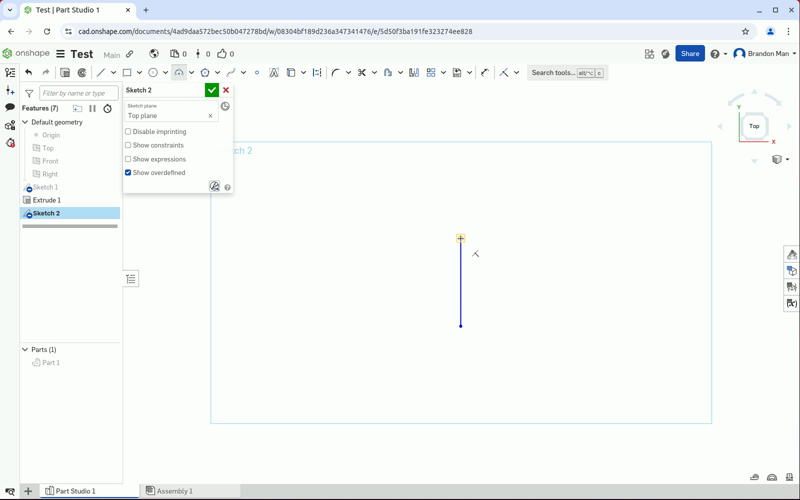
click(460, 238)
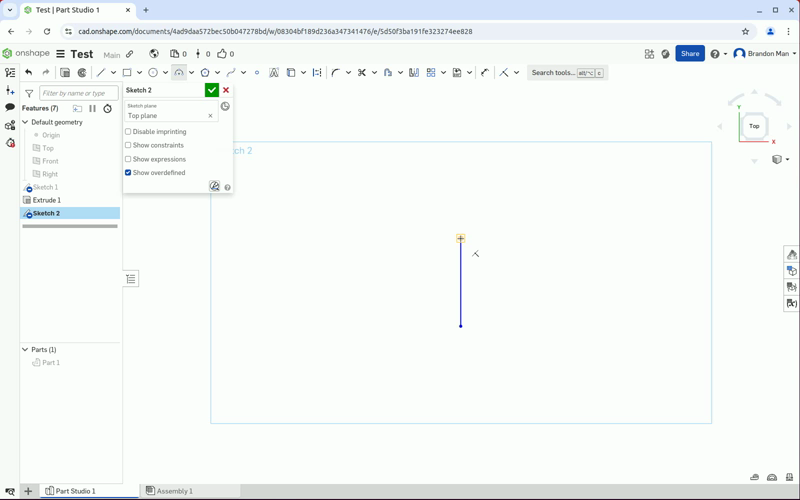
mouse_move(460, 326)
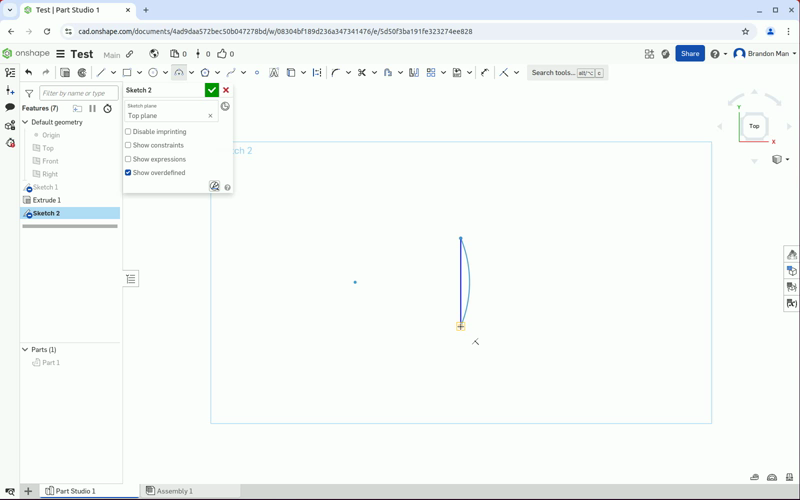
click(460, 326)
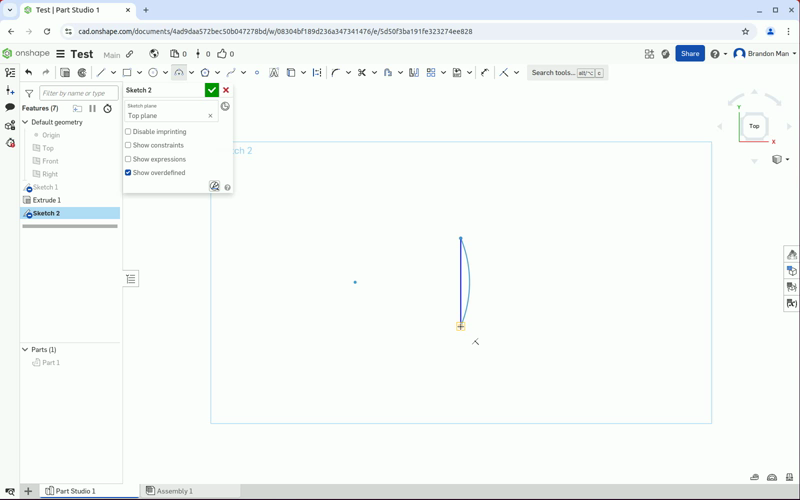
key_down(shift)
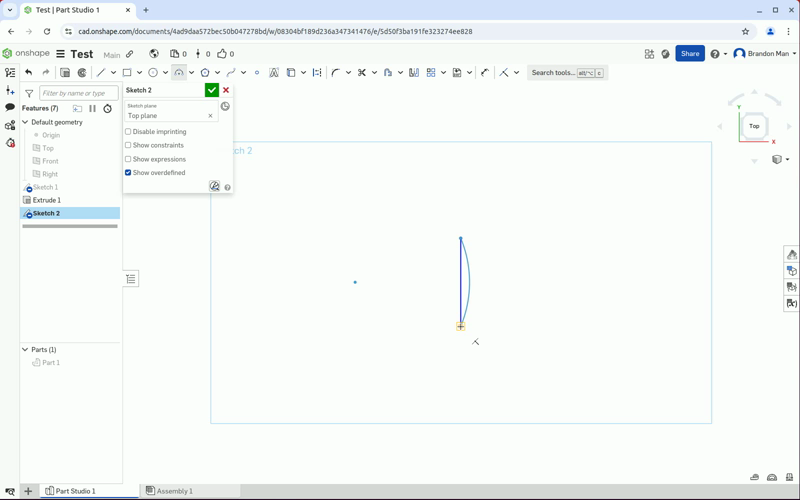
mouse_move(416, 282)
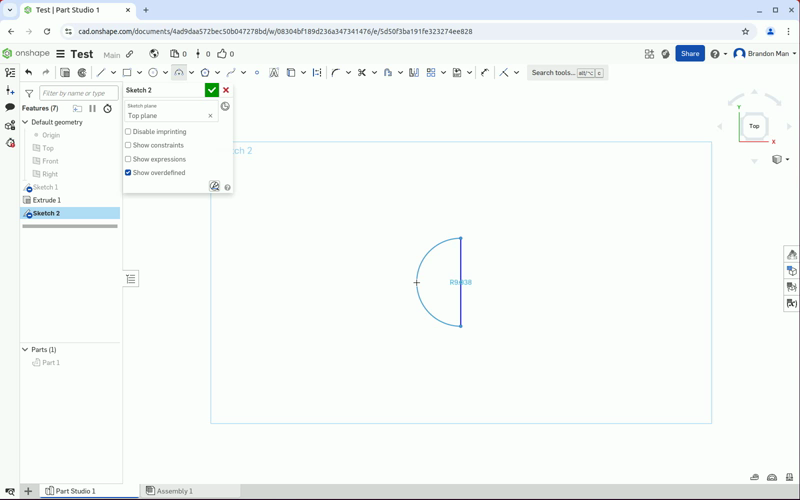
click(416, 282)
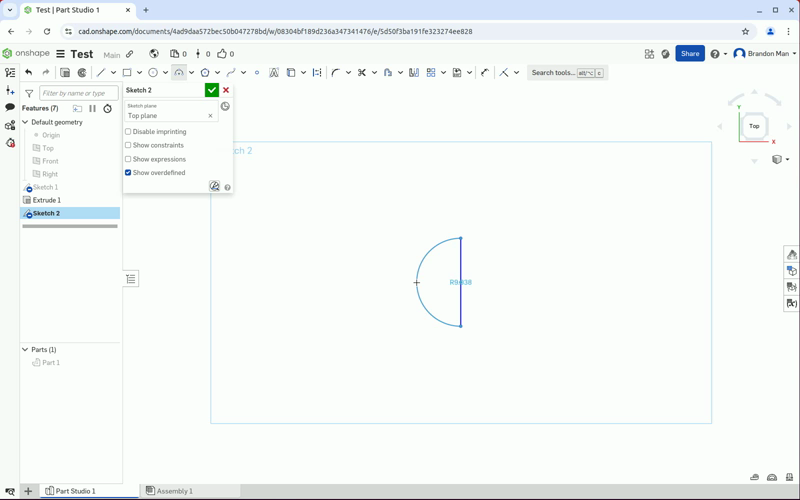
key_up(shift)
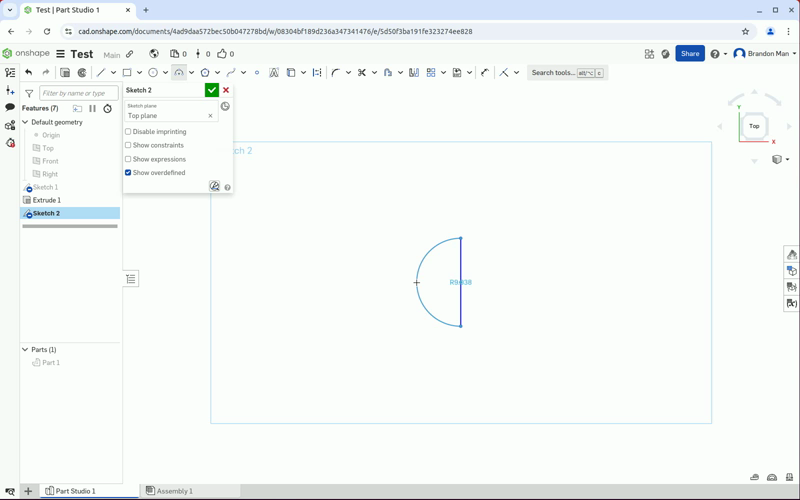
key(esc)
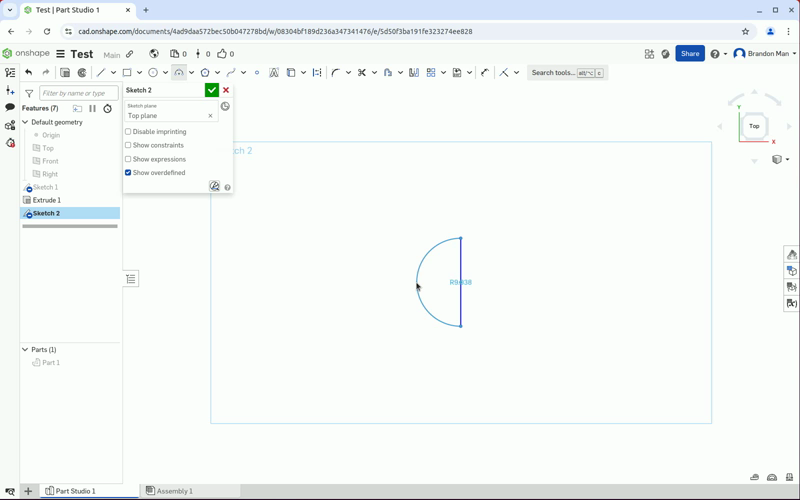
mouse_move(450, 274)
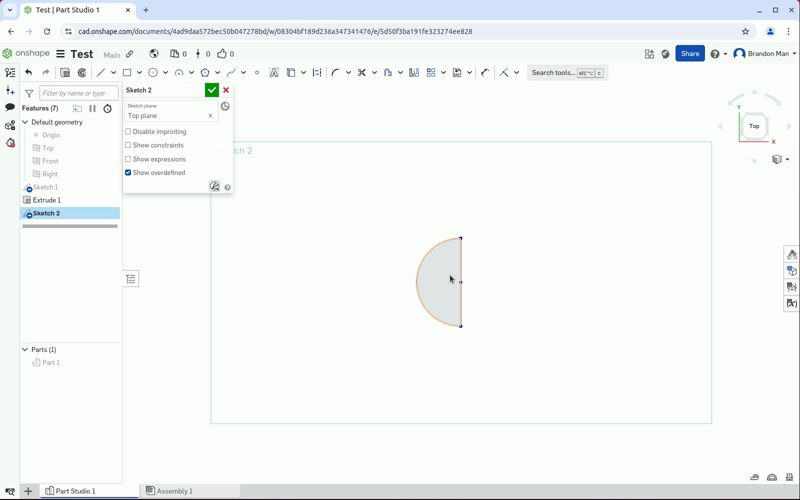
scroll(6)
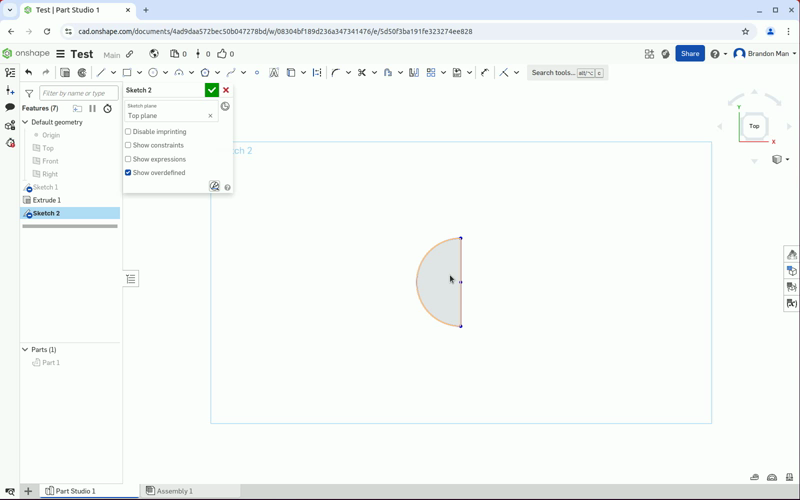
scroll(6)
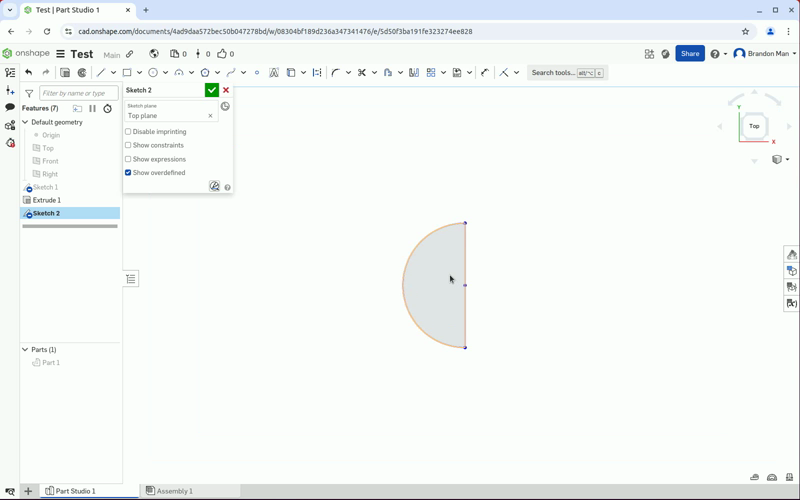
scroll(6)
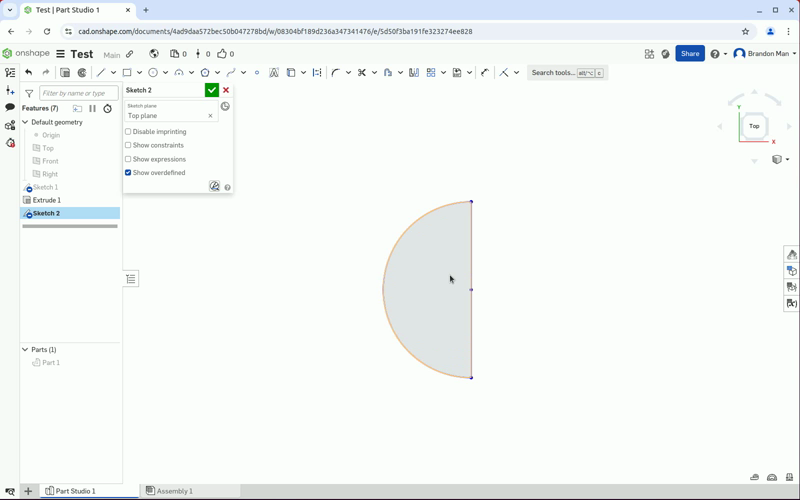
scroll(6)
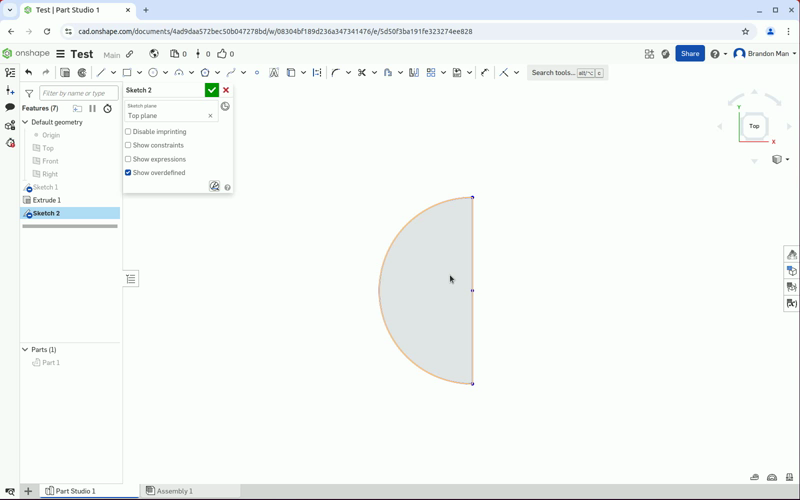
scroll(6)
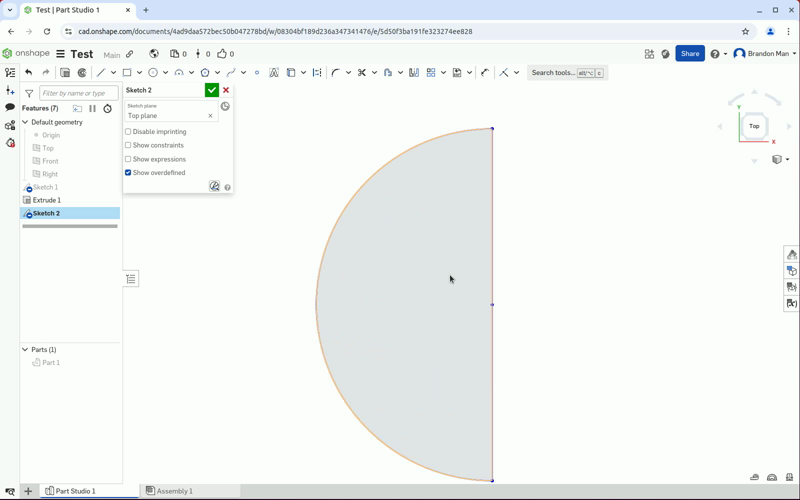
scroll(6)
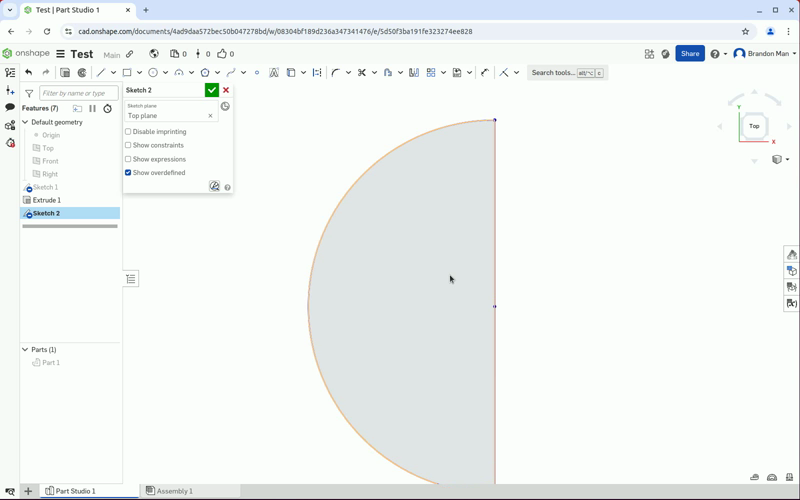
scroll(6)
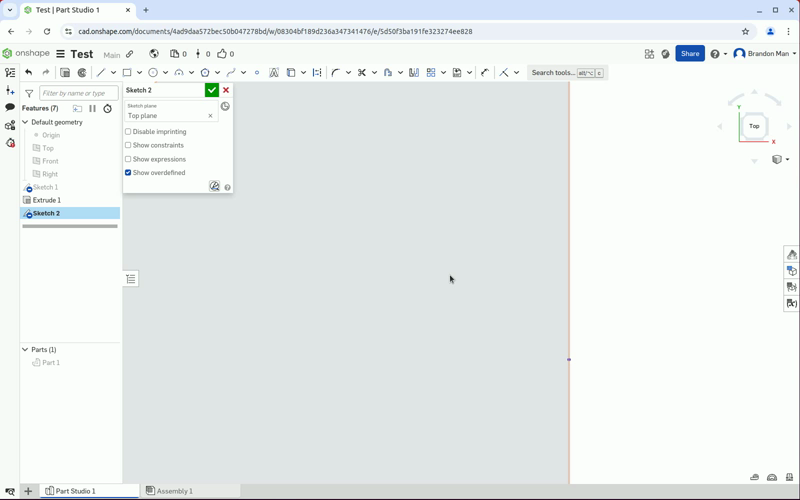
click(450, 274)
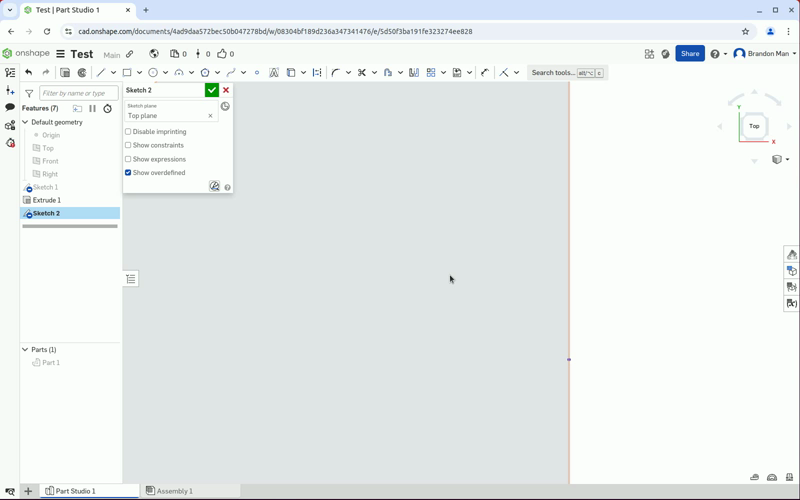
scroll(-6)
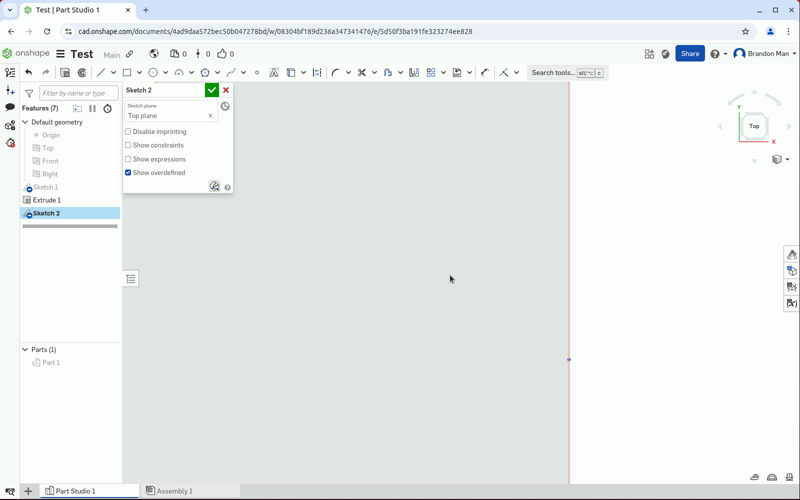
scroll(-6)
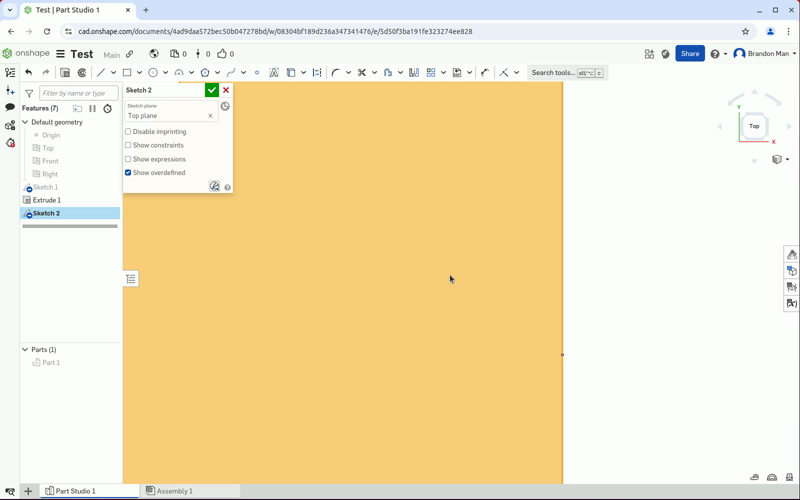
scroll(-6)
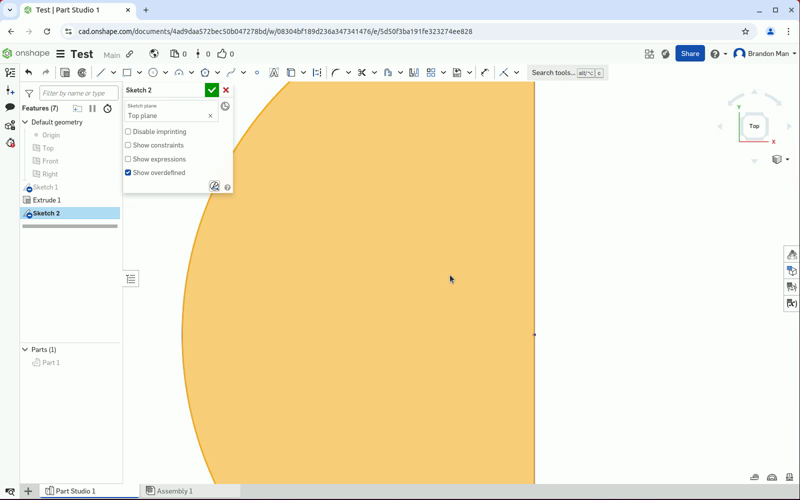
scroll(-6)
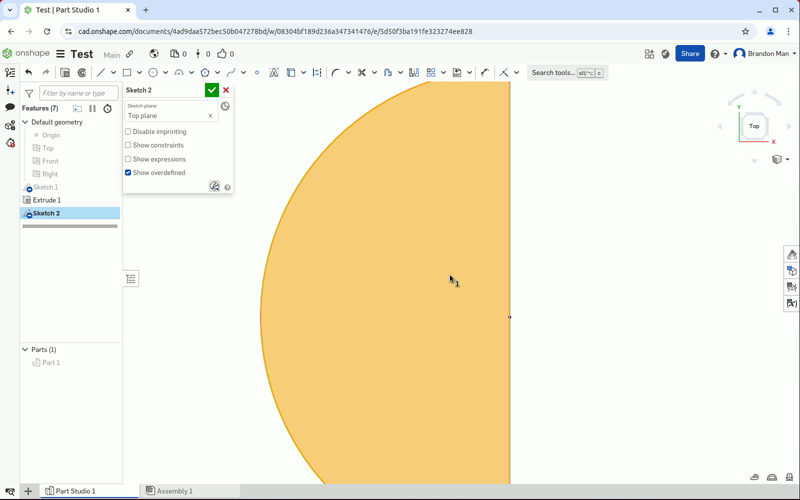
scroll(-6)
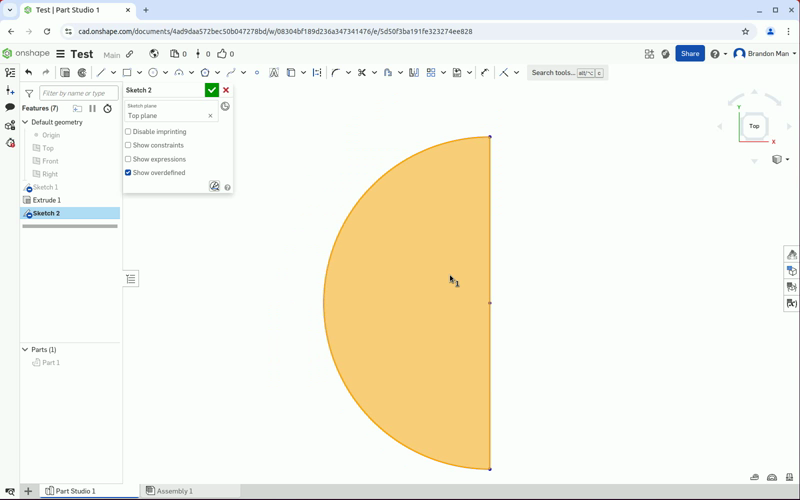
scroll(-6)
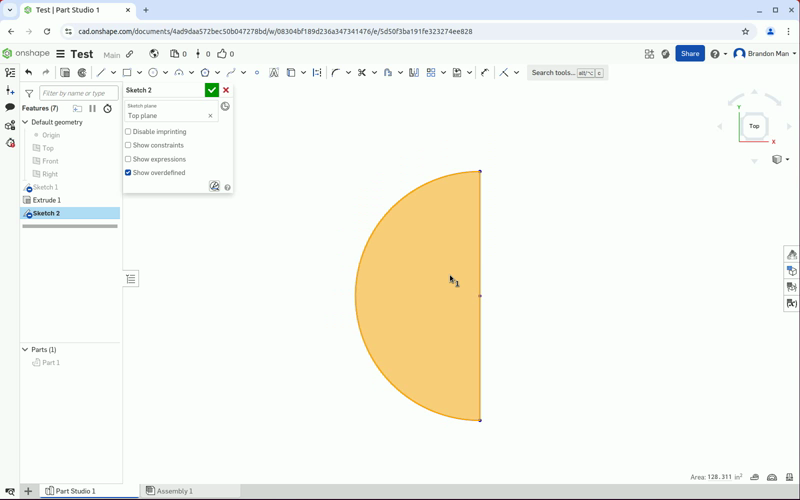
scroll(-6)
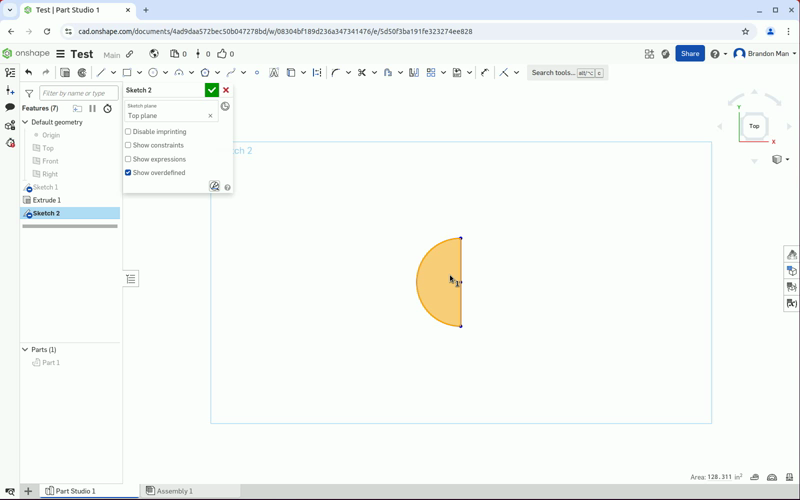
mouse_move(73, 352)
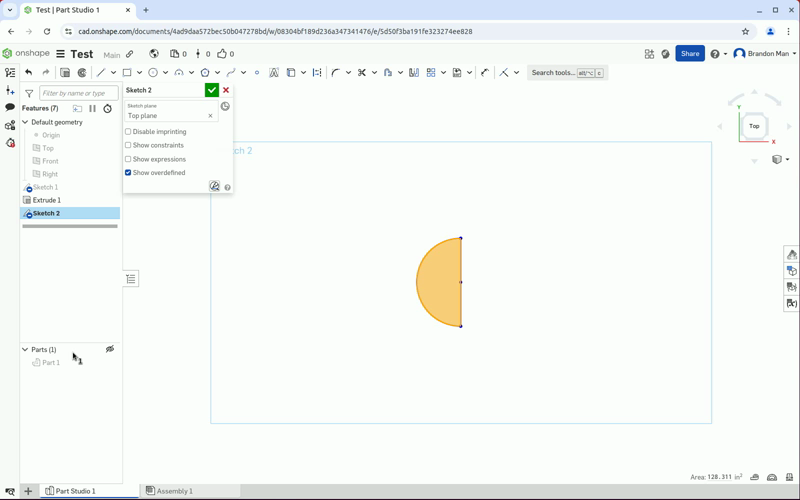
key(shift+y)
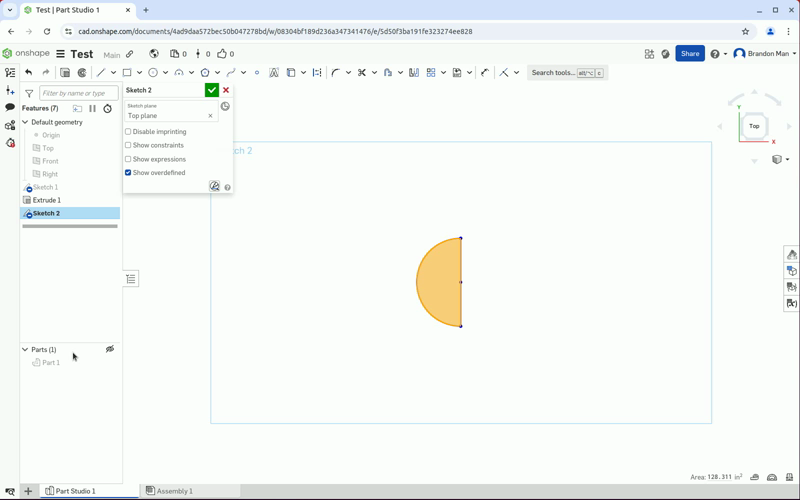
key(shift+e)
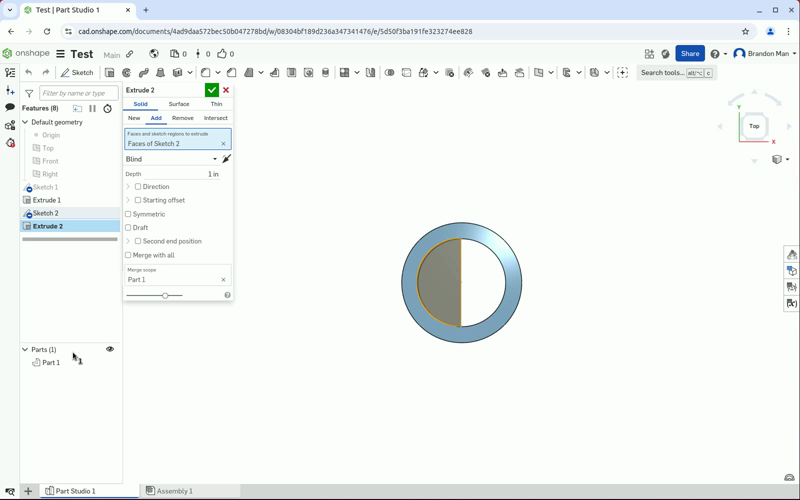
mouse_move(143, 106)
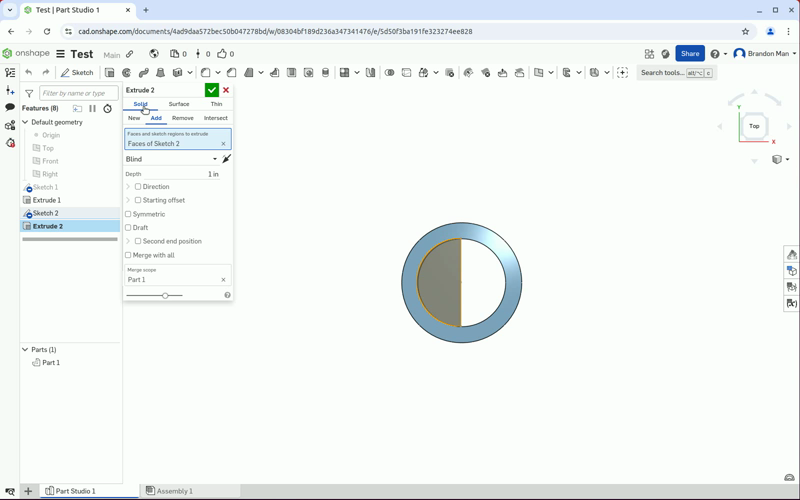
click(143, 106)
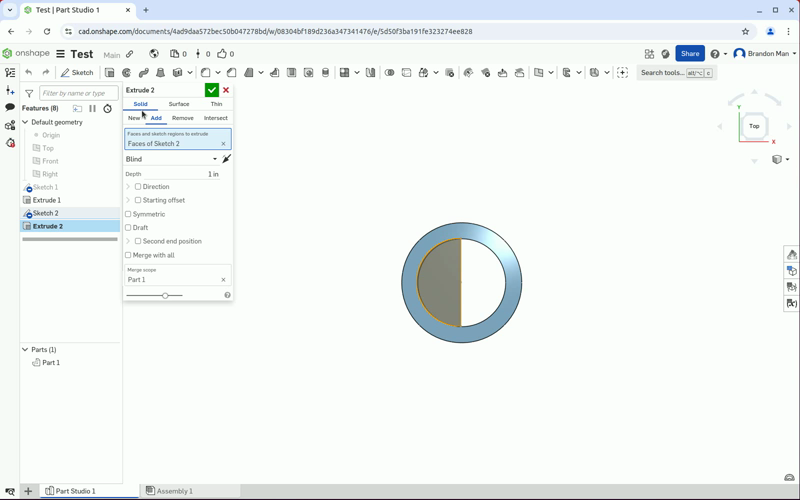
mouse_move(137, 120)
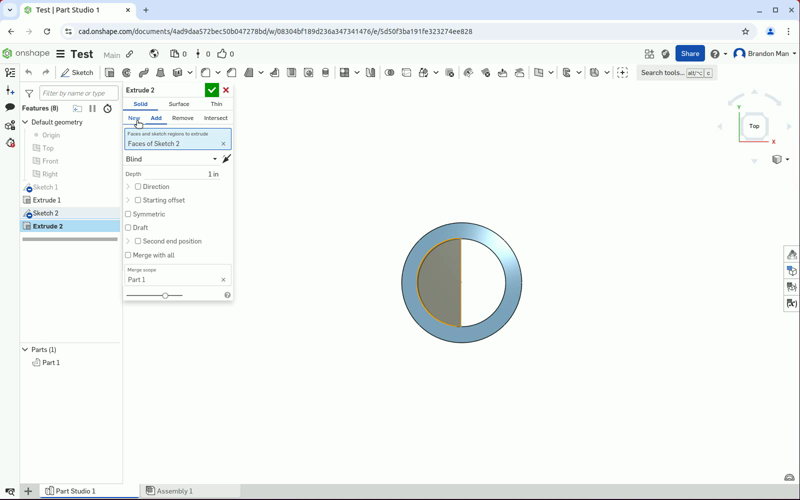
click(137, 120)
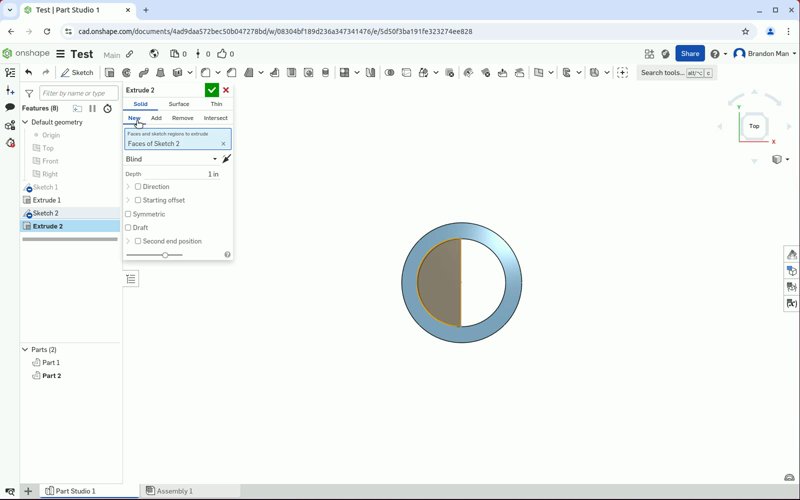
key(tab, 4)
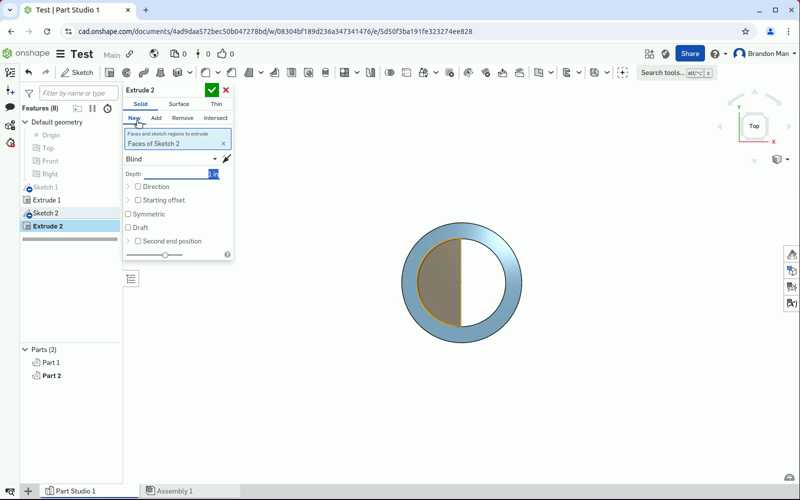
text(3.611)
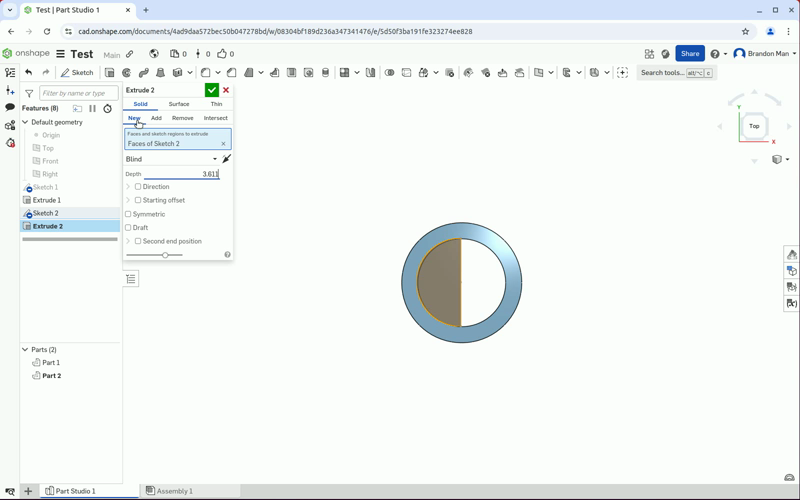
key(enter)
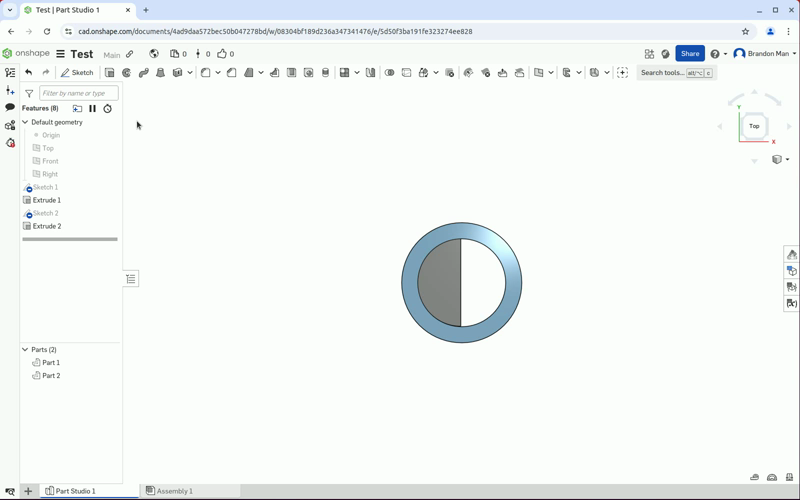
key(shift+h)
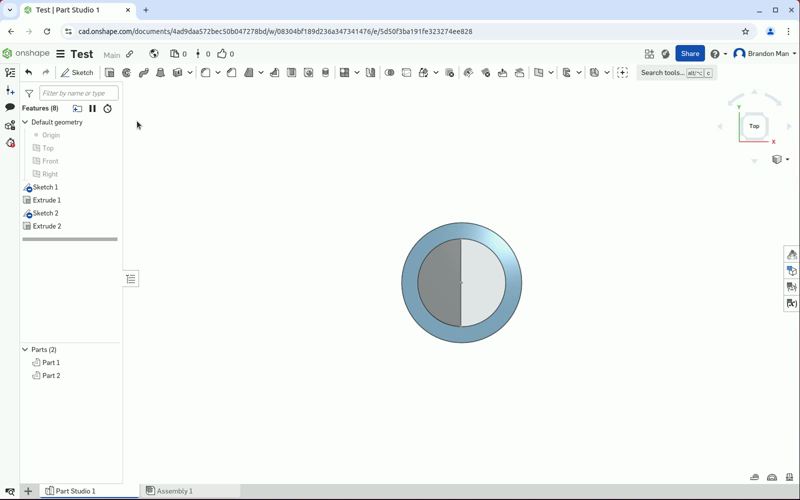
key(shift+h)
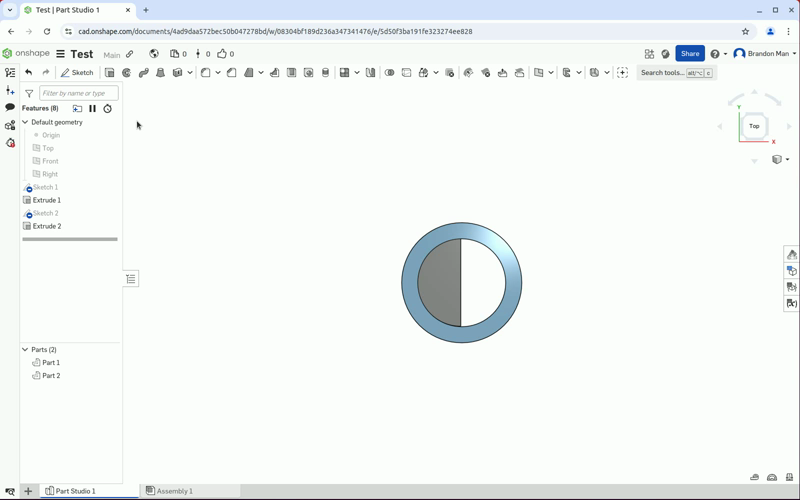
mouse_move(73, 189)
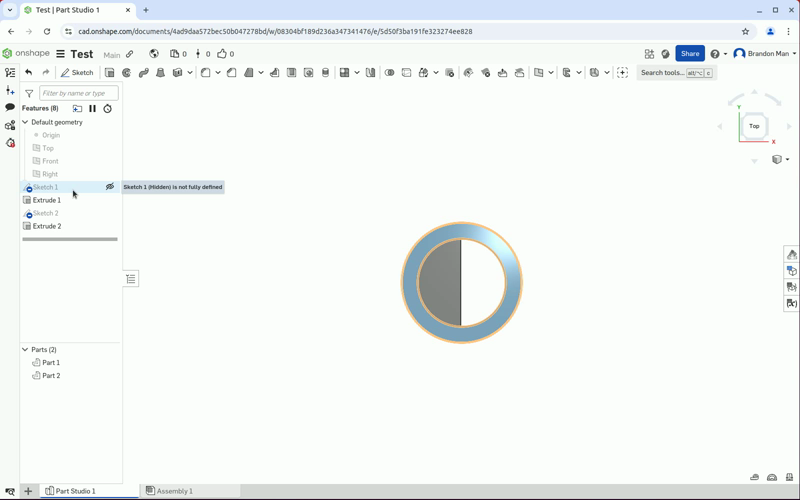
click(73, 189)
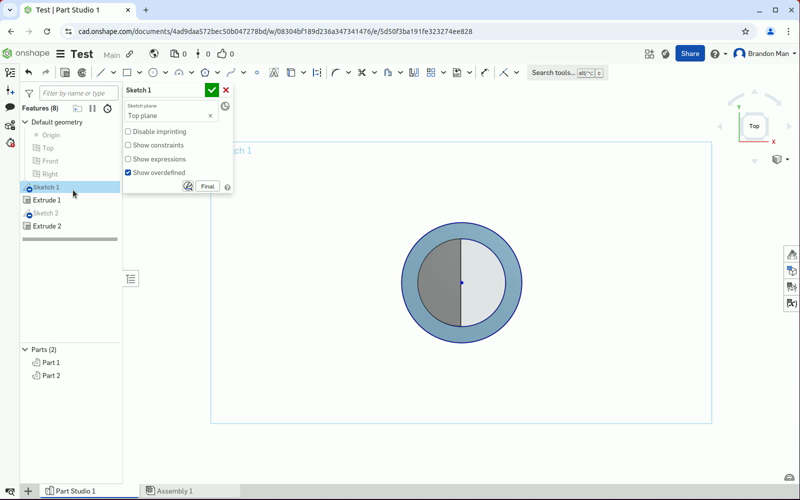
mouse_move(229, 92)
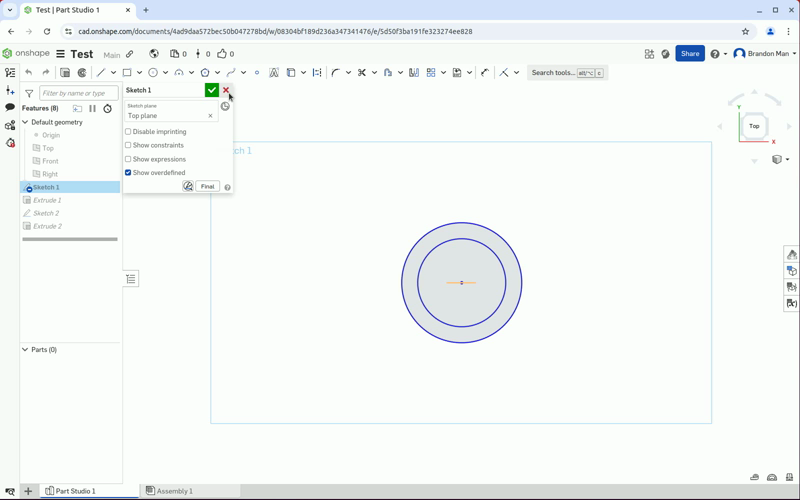
click(229, 92)
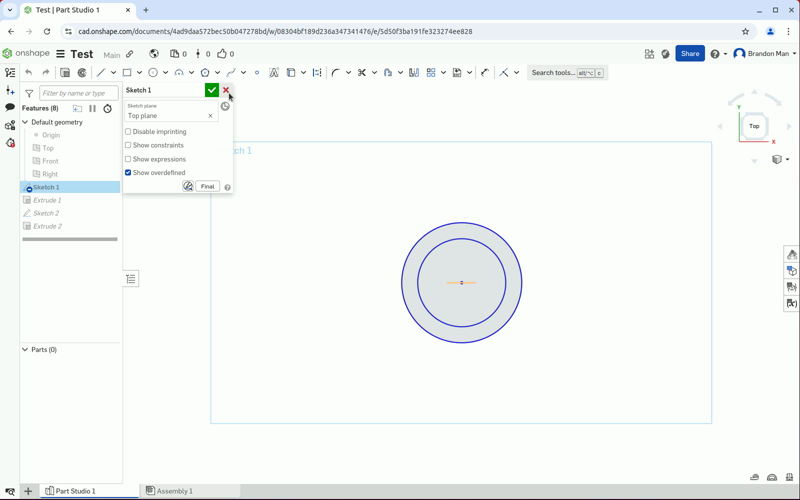
key(shift+s)
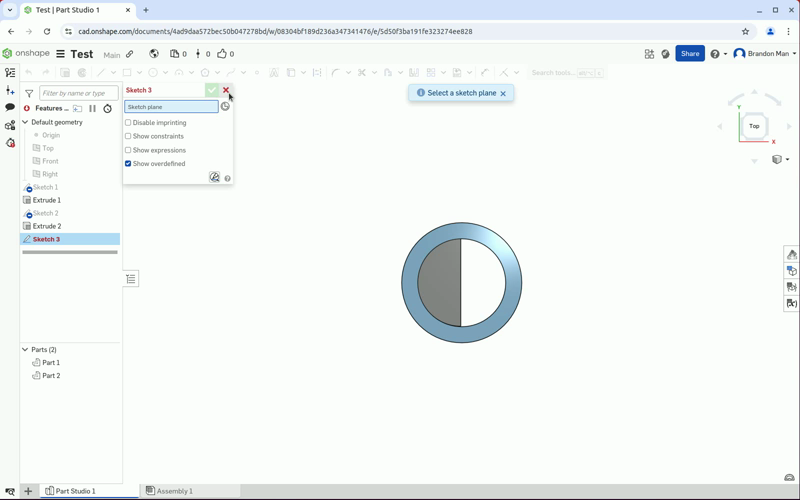
mouse_move(73, 150)
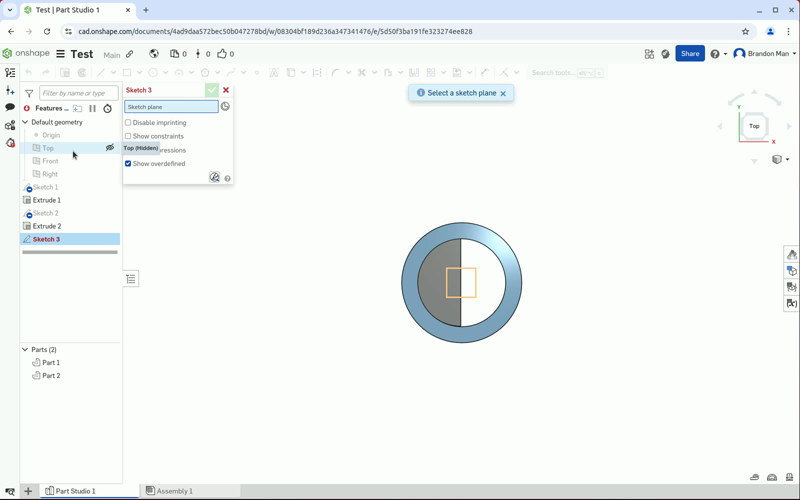
click(73, 150)
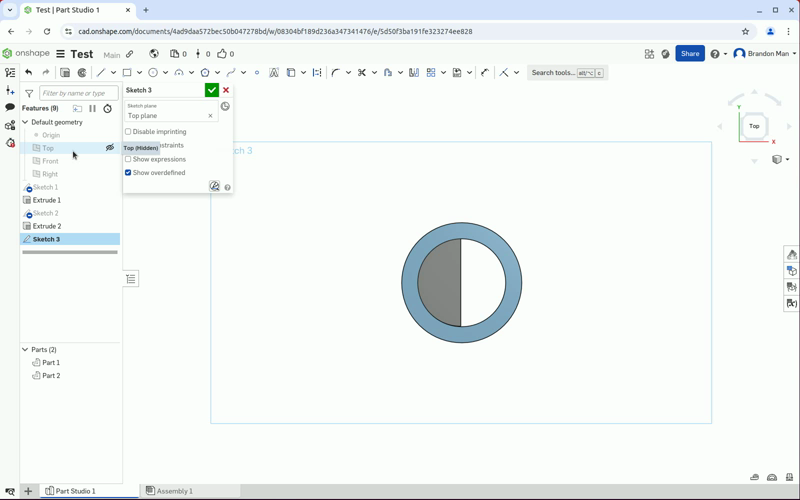
mouse_move(73, 352)
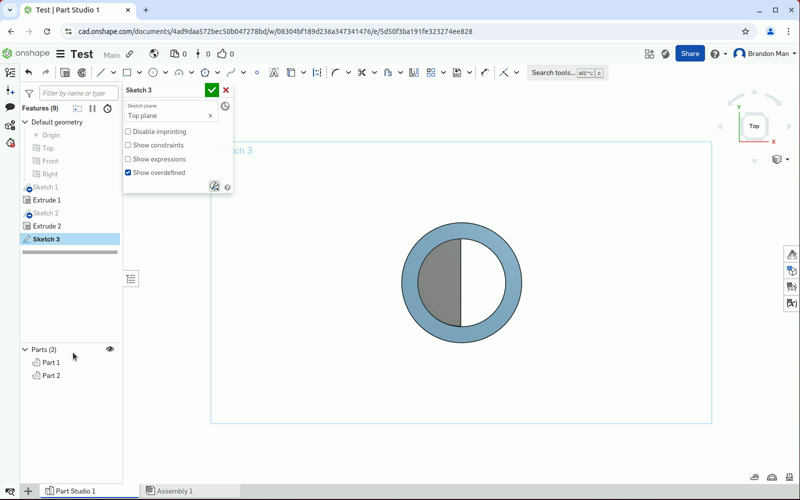
key(y)
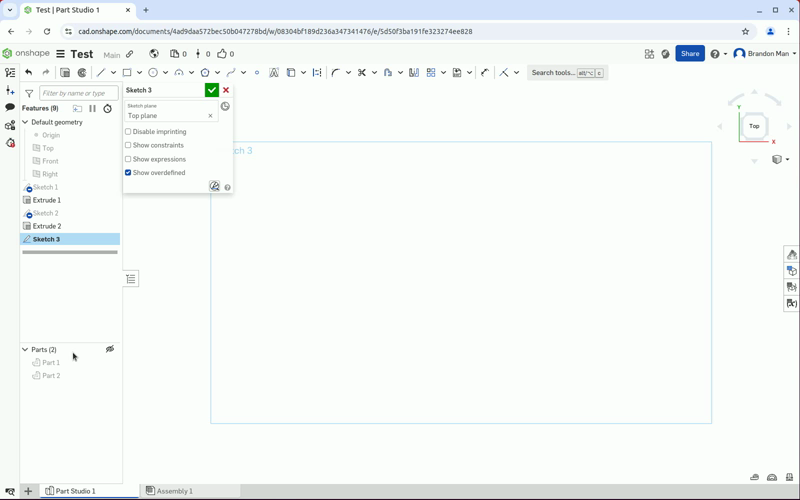
key(a)
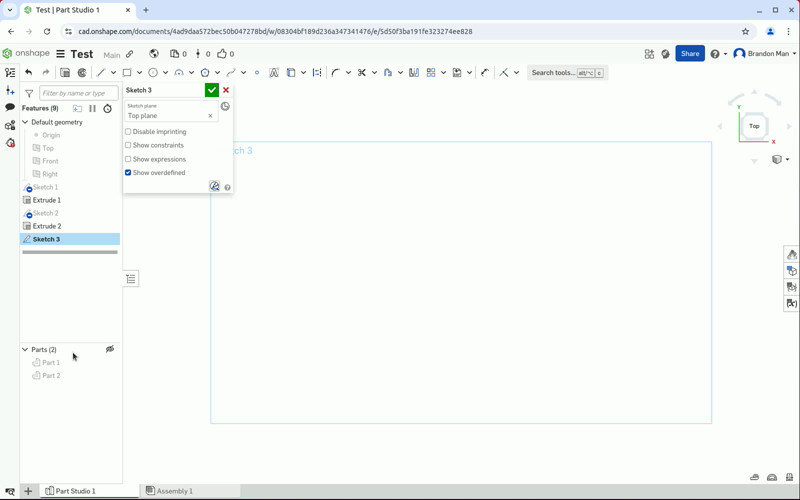
key_down(shift)
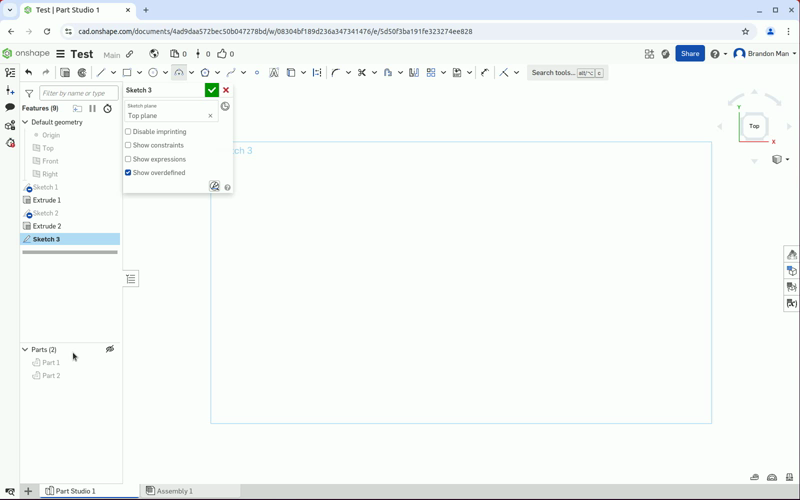
mouse_move(460, 326)
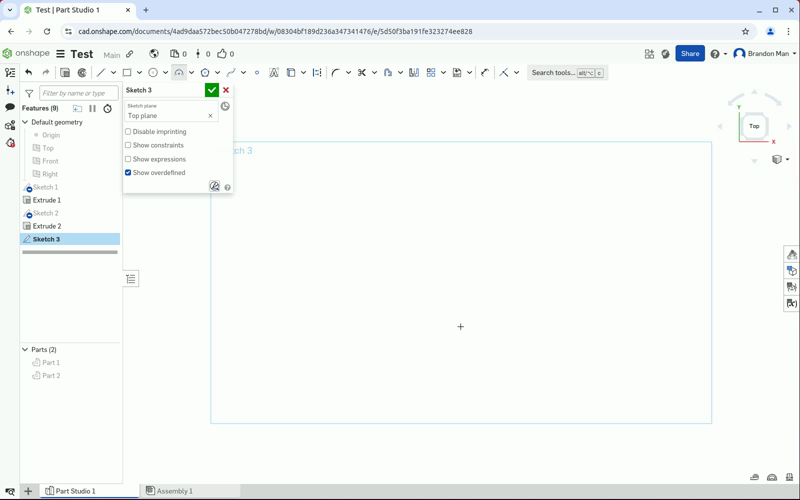
click(460, 326)
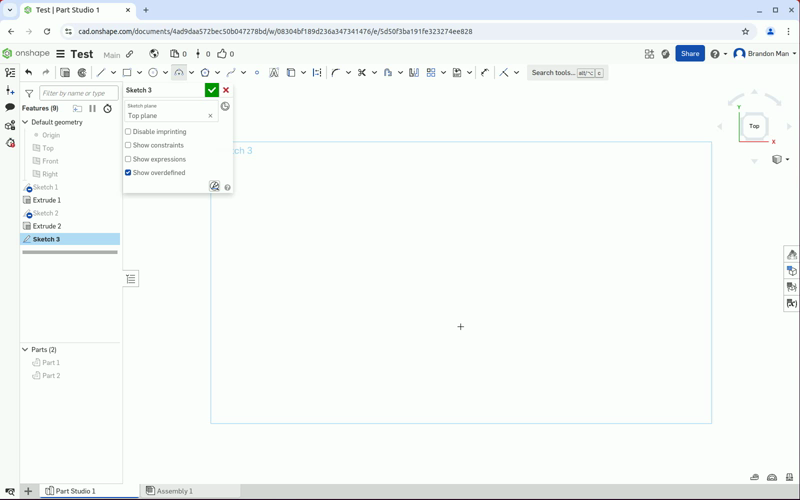
key_up(shift)
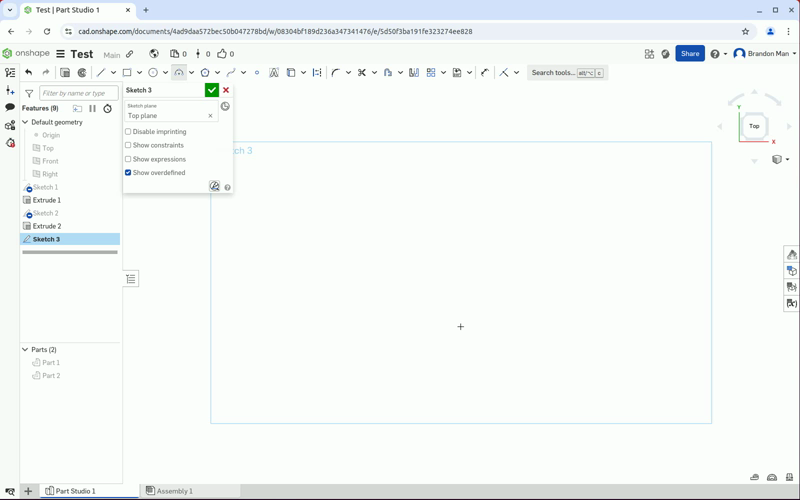
key_down(shift)
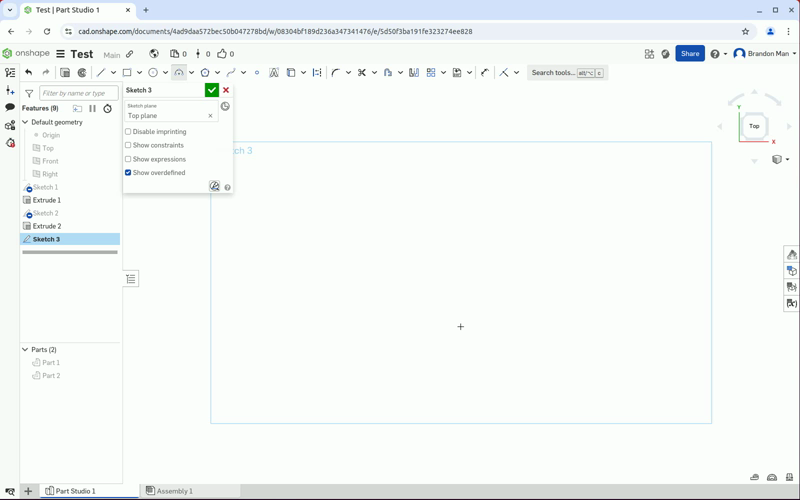
mouse_move(460, 238)
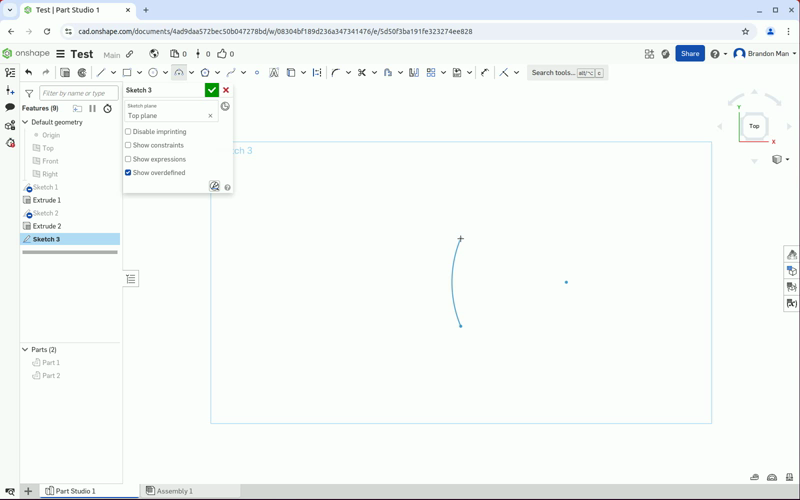
click(460, 238)
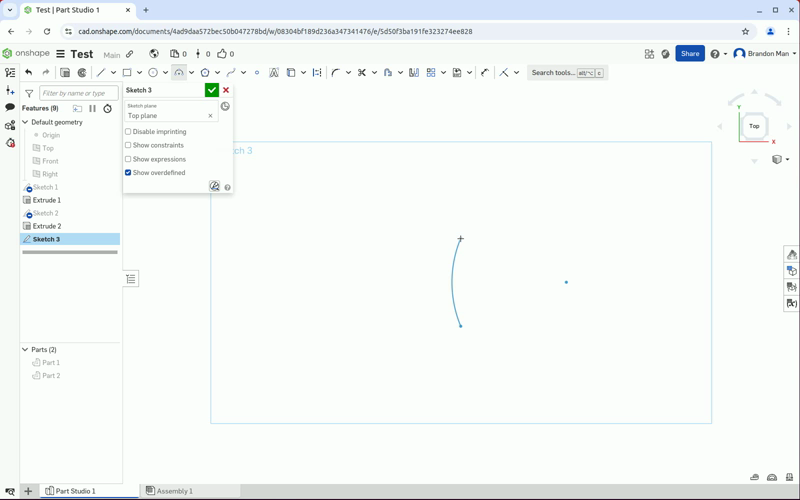
mouse_move(504, 282)
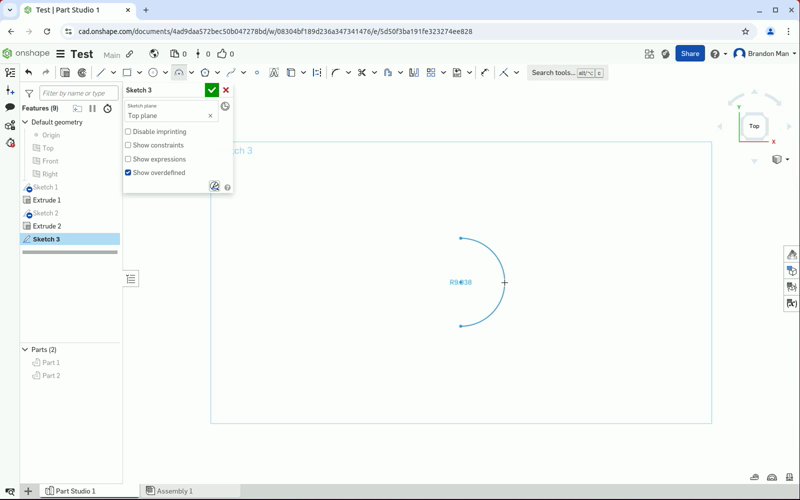
click(504, 282)
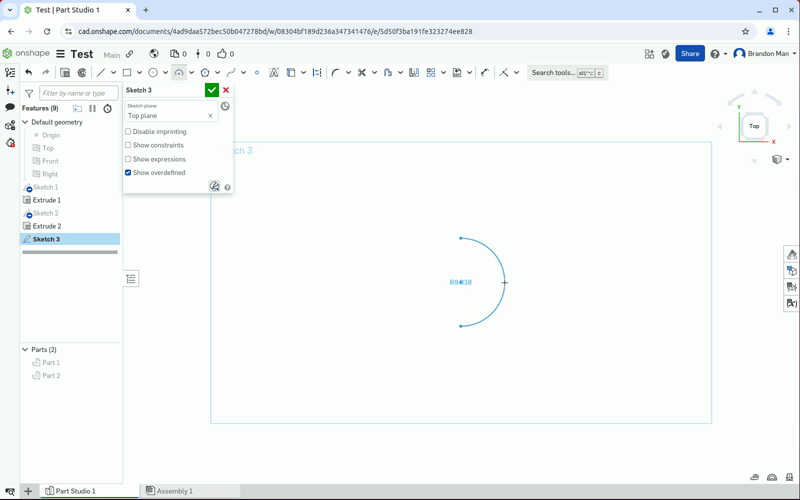
key_up(shift)
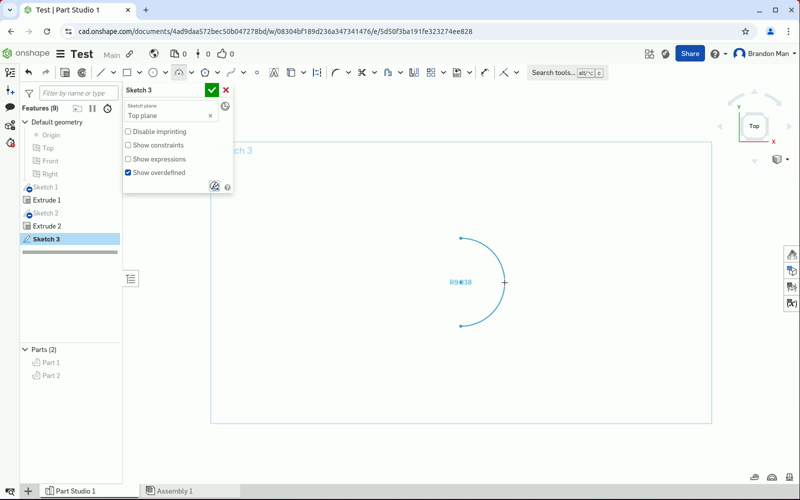
key(esc)
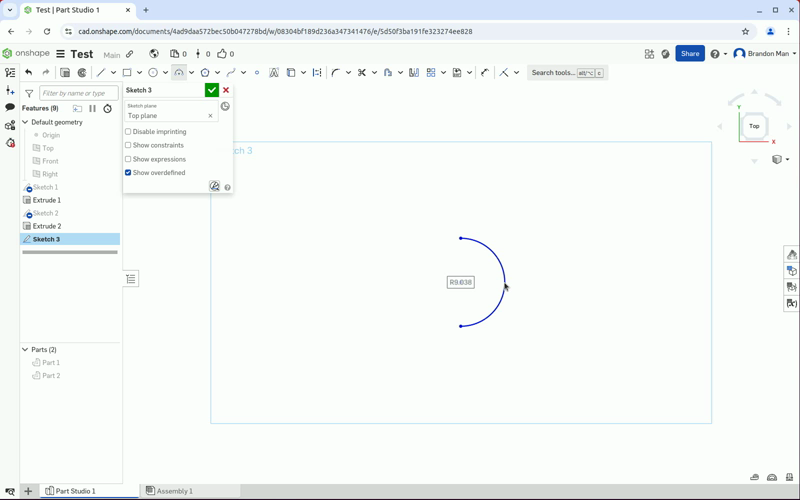
key(l)
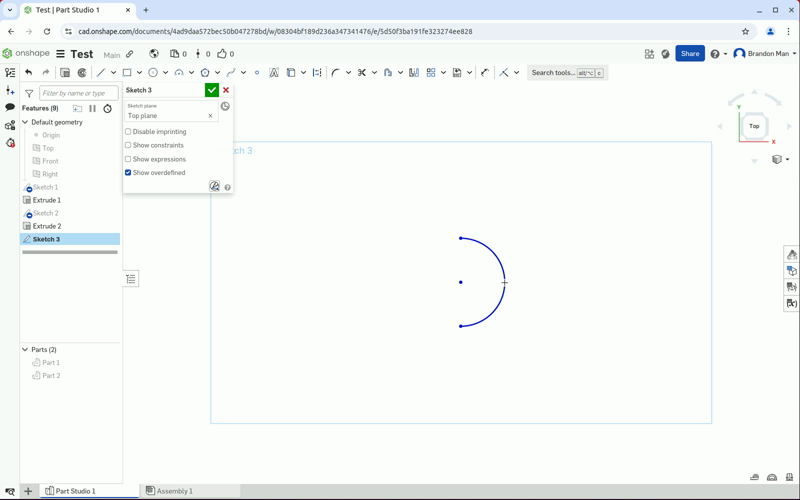
mouse_move(460, 238)
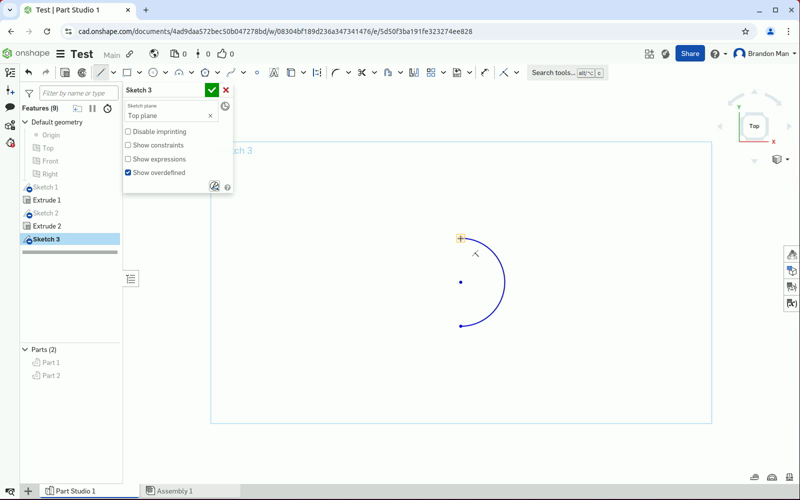
click(460, 238)
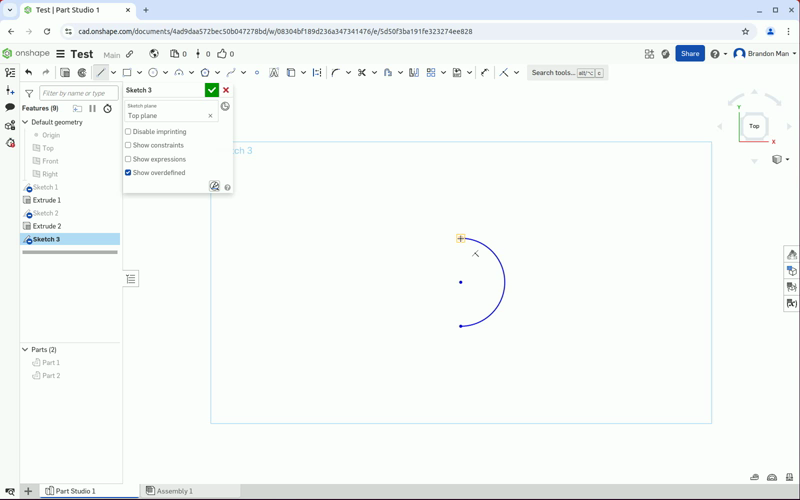
key_down(shift)
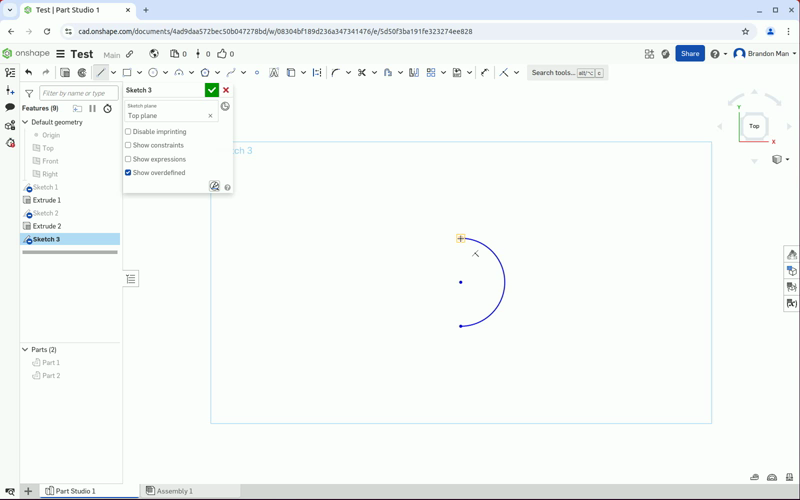
mouse_move(460, 326)
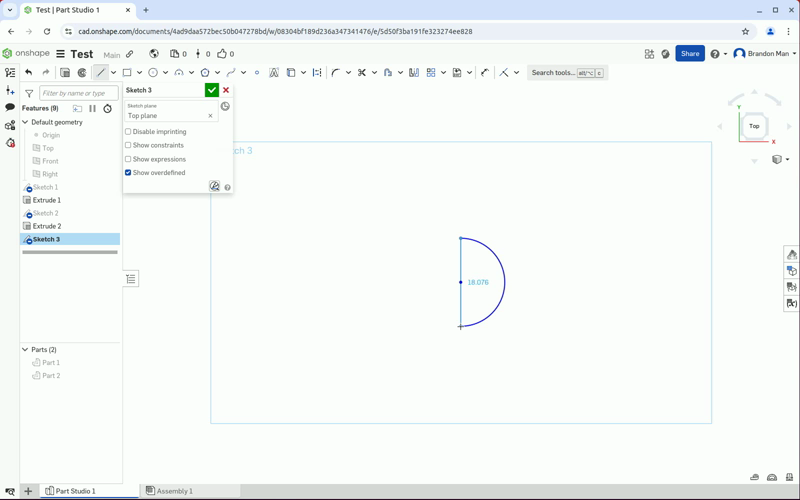
key_up(shift)
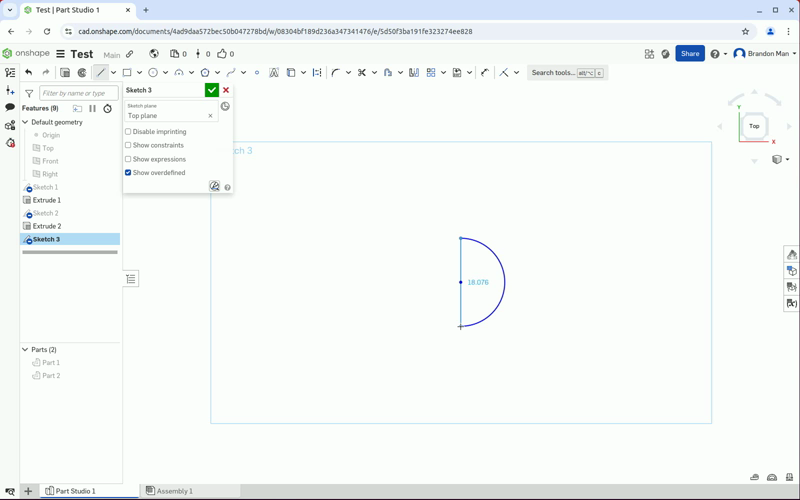
click(460, 326)
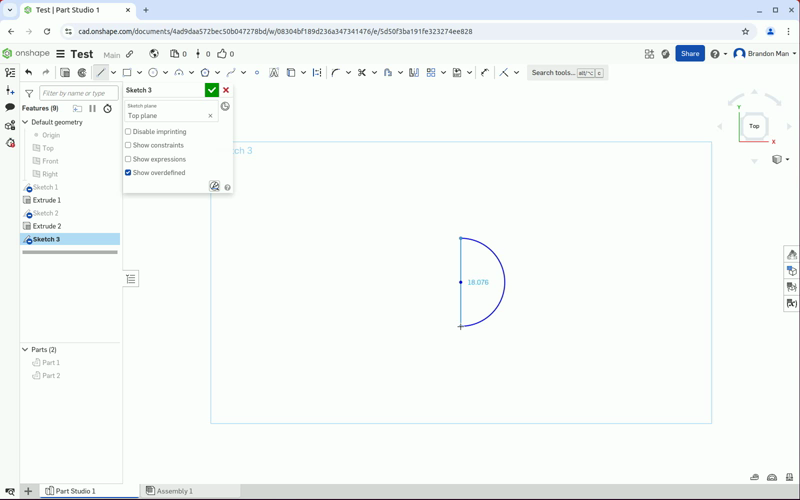
key(esc)
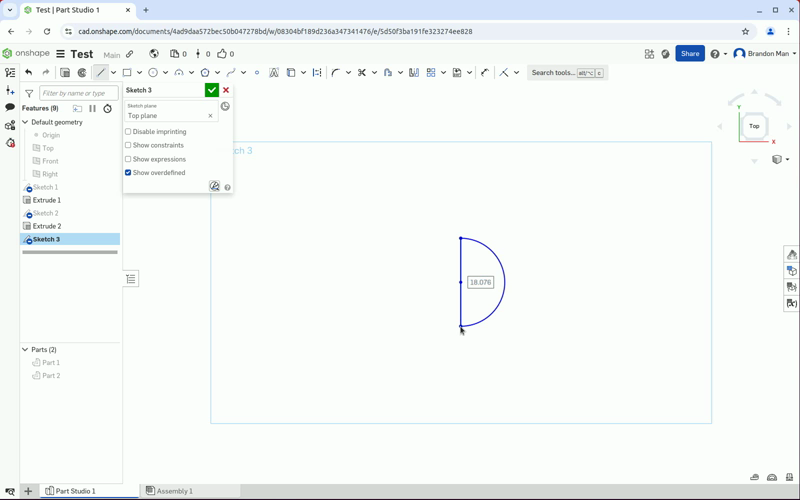
mouse_move(476, 307)
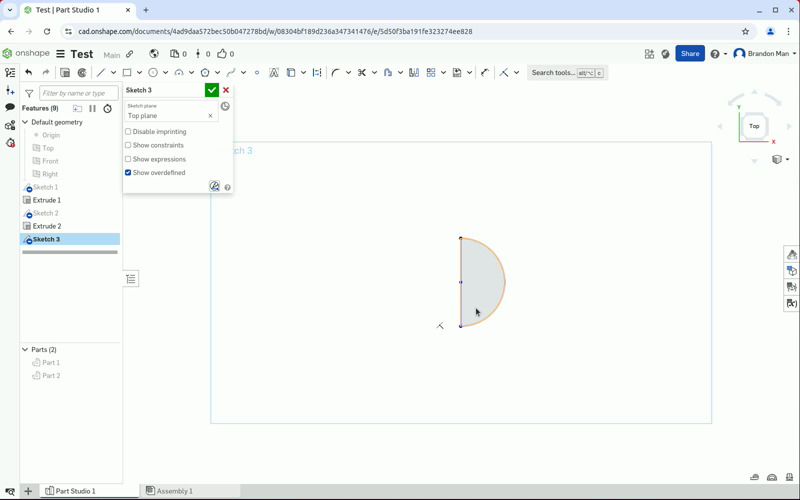
scroll(6)
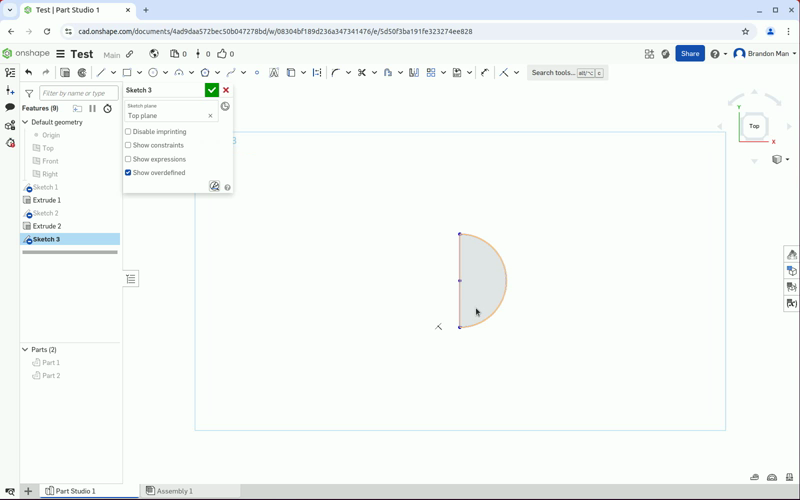
scroll(6)
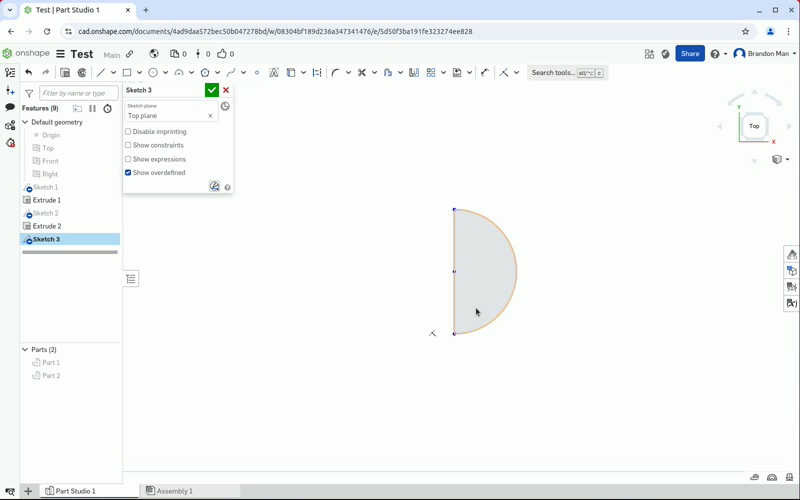
scroll(6)
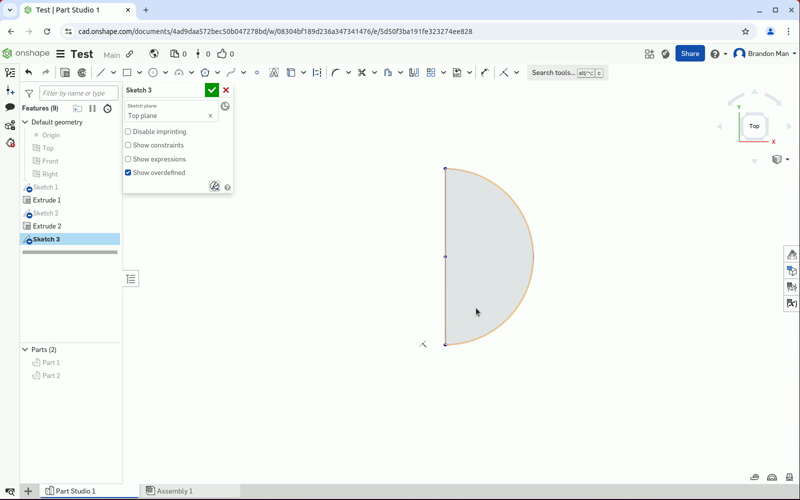
scroll(6)
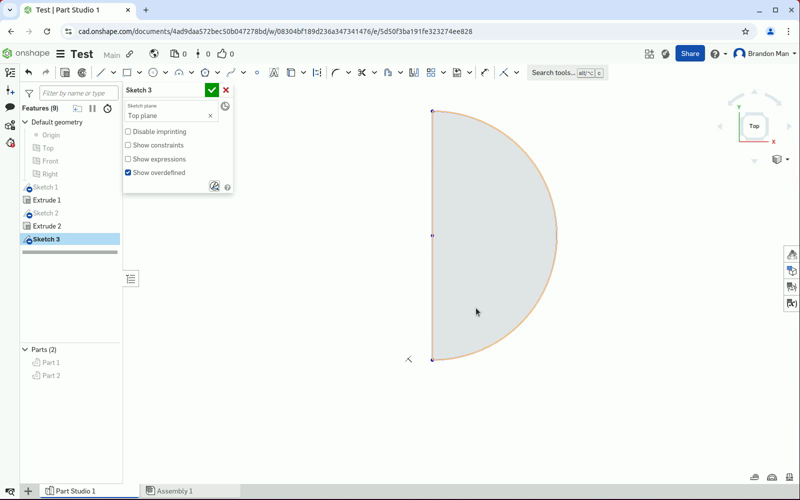
scroll(6)
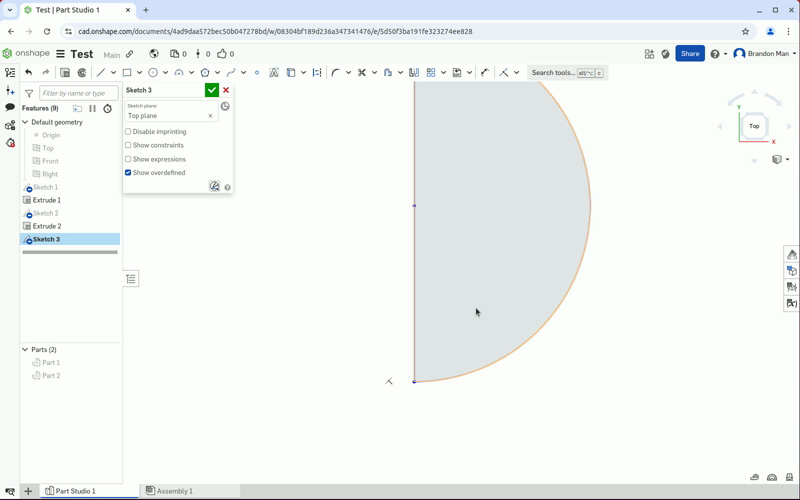
scroll(6)
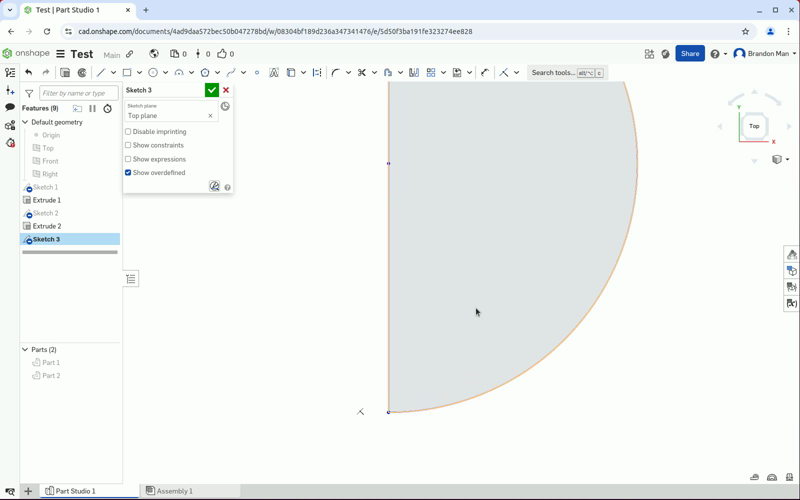
scroll(6)
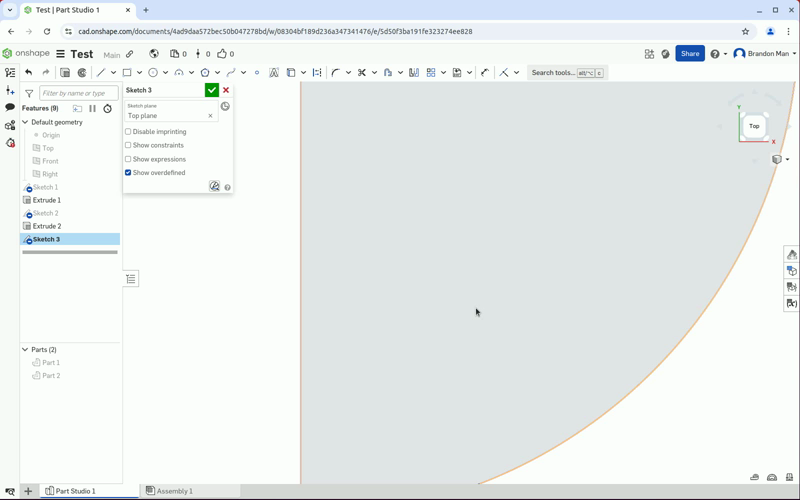
click(476, 307)
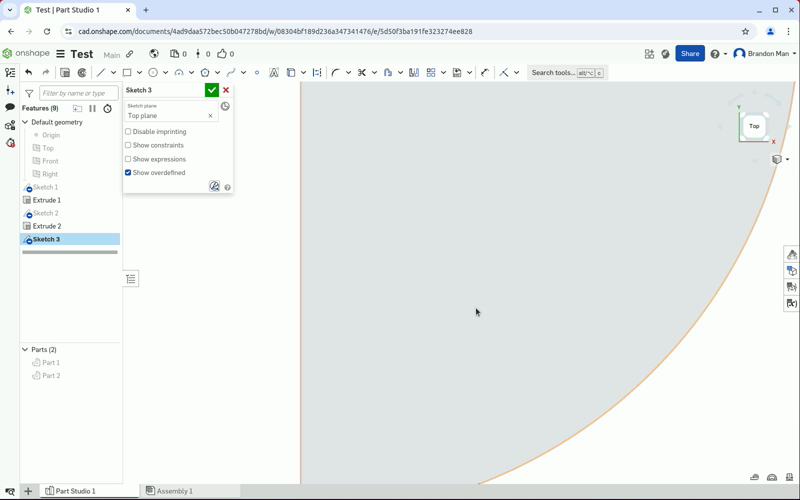
scroll(-6)
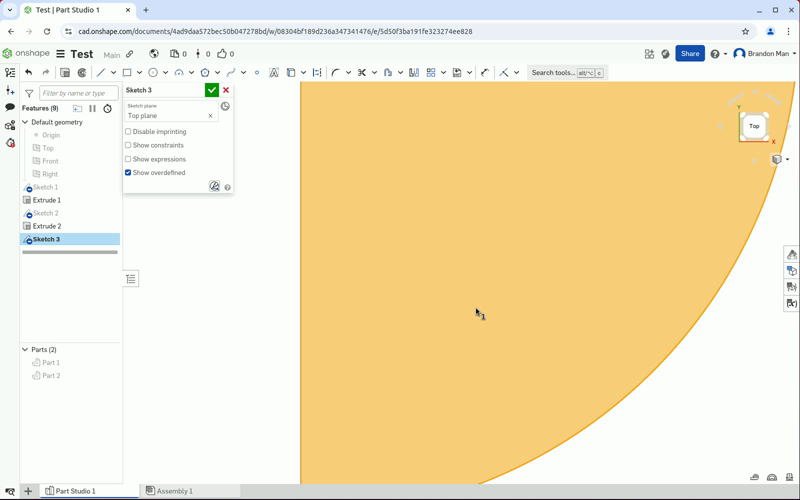
scroll(-6)
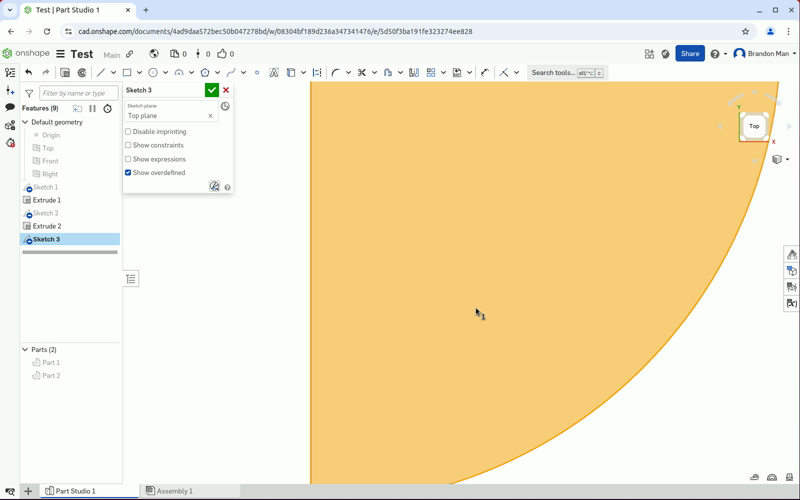
scroll(-6)
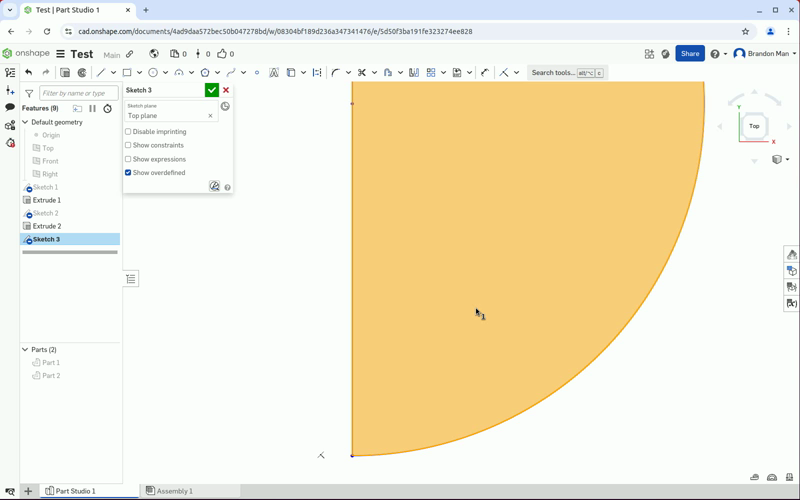
scroll(-6)
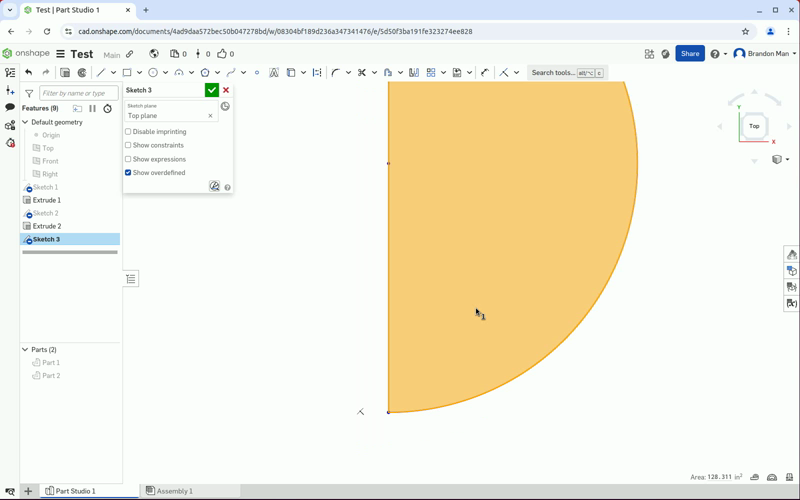
scroll(-6)
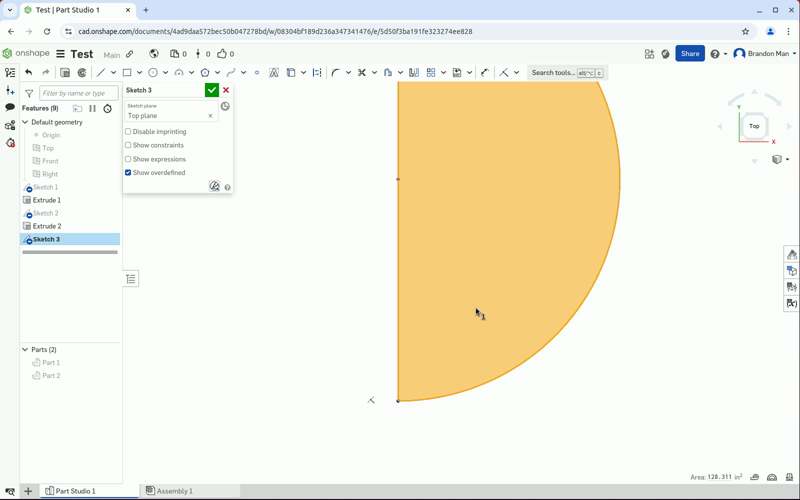
scroll(-6)
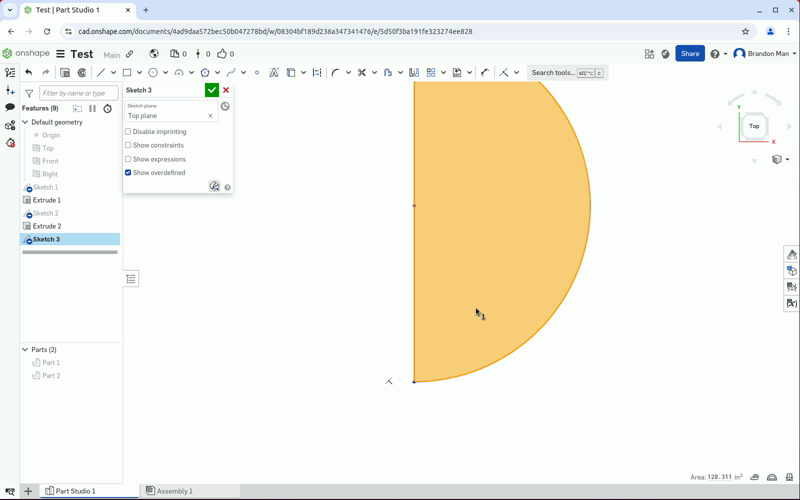
scroll(-6)
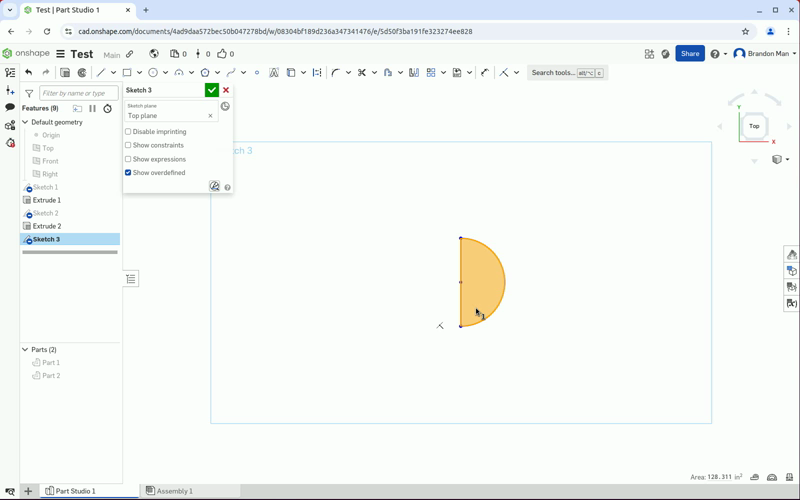
mouse_move(73, 352)
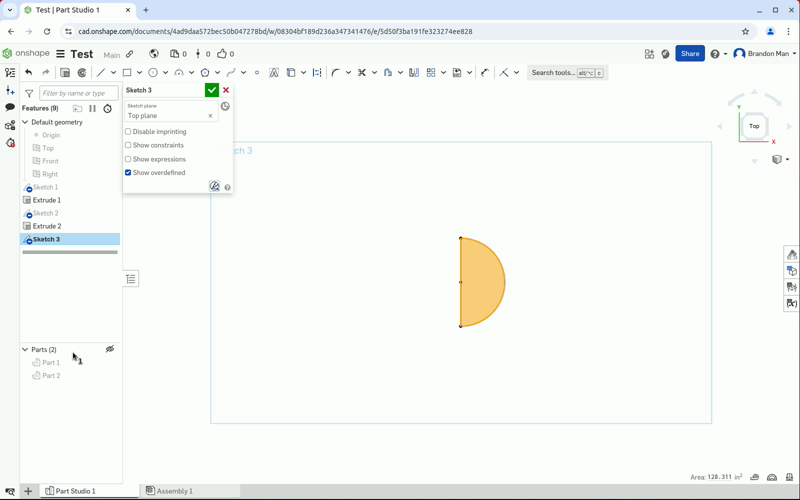
key(shift+y)
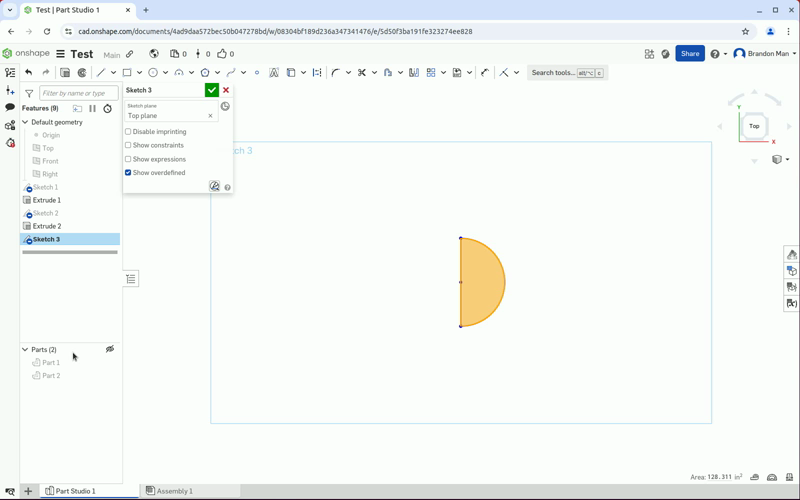
key(shift+e)
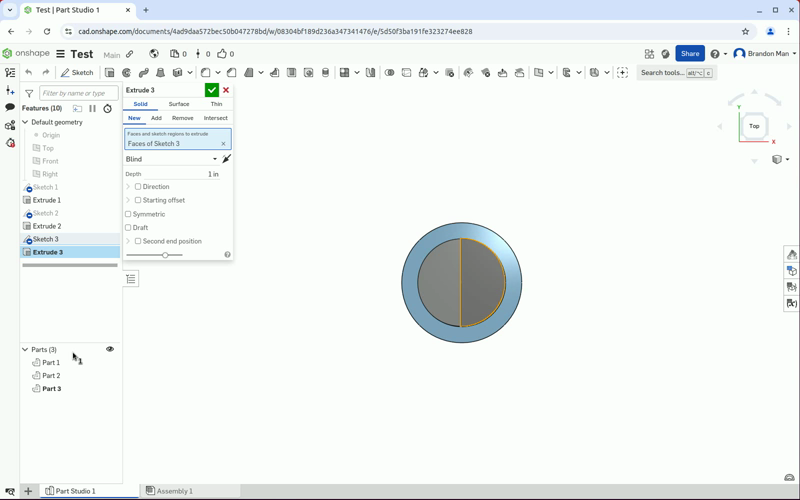
mouse_move(143, 106)
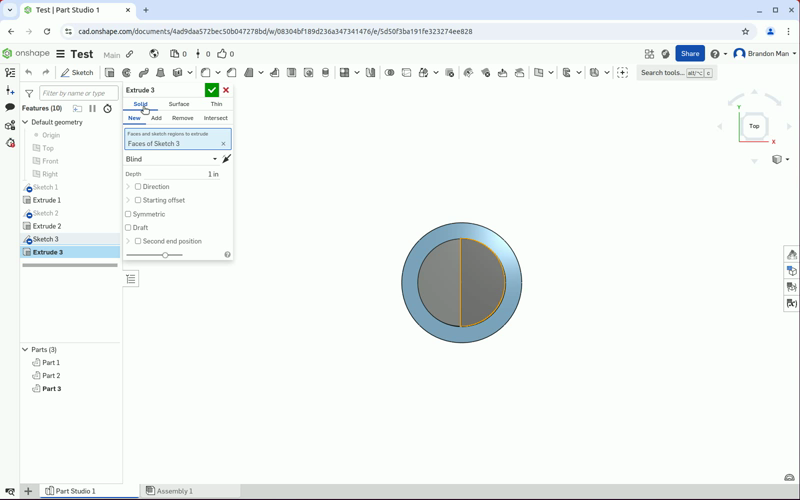
click(143, 106)
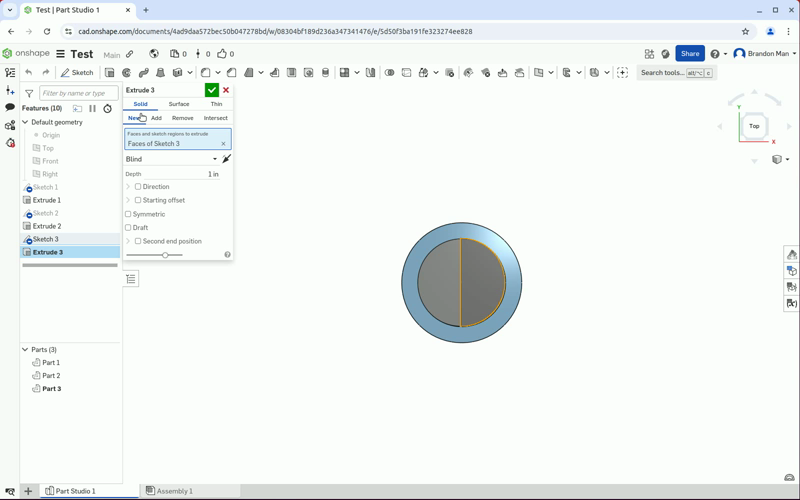
mouse_move(137, 120)
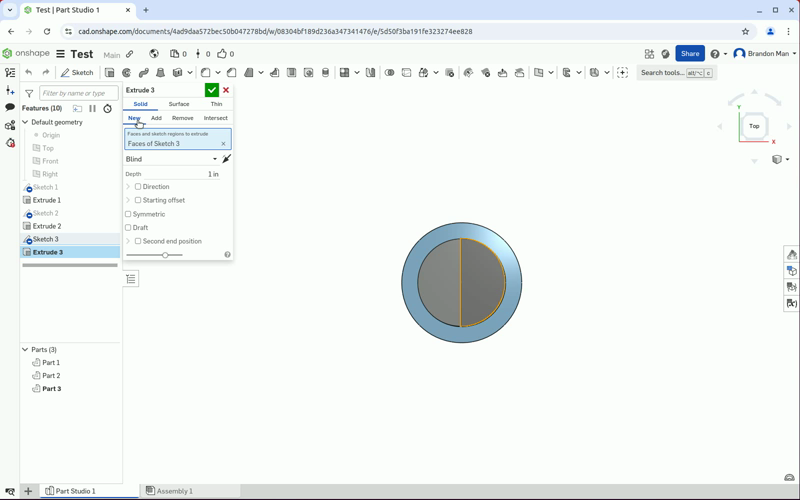
click(137, 120)
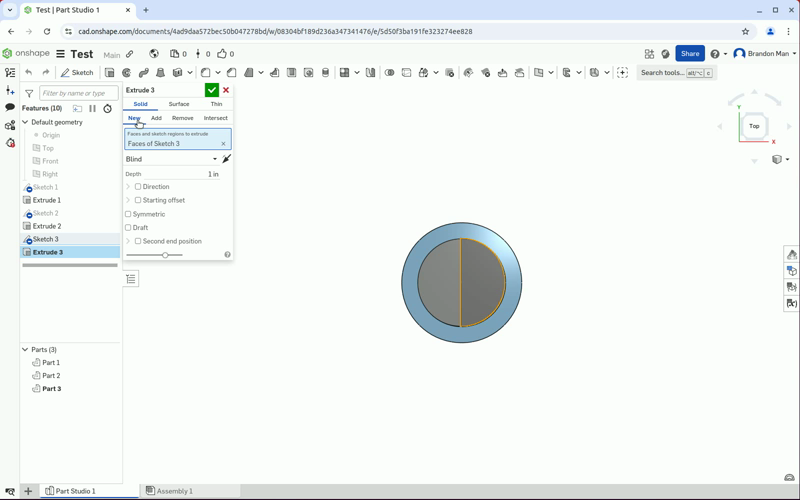
key(tab, 4)
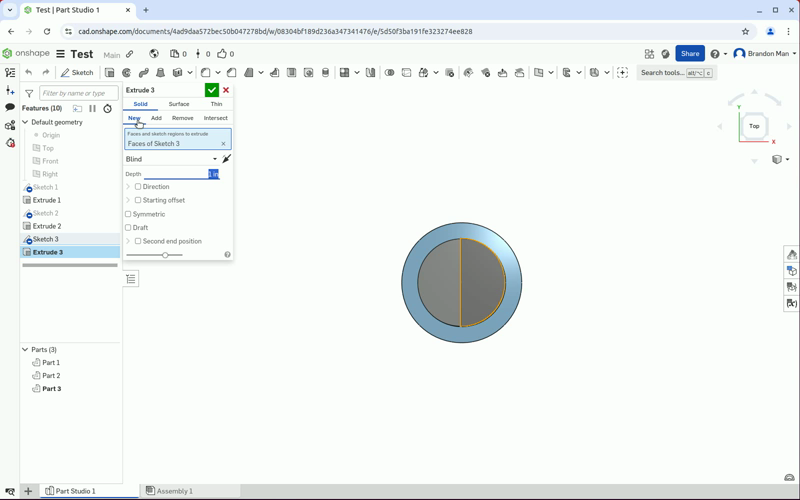
text(3.611)
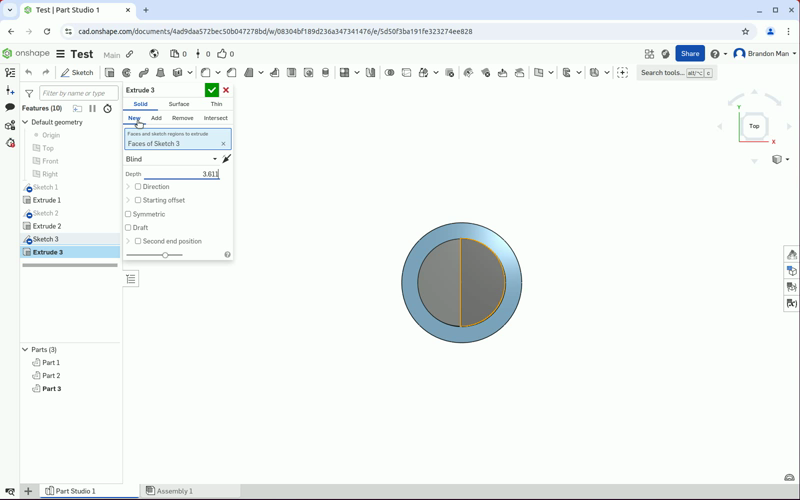
key(enter)
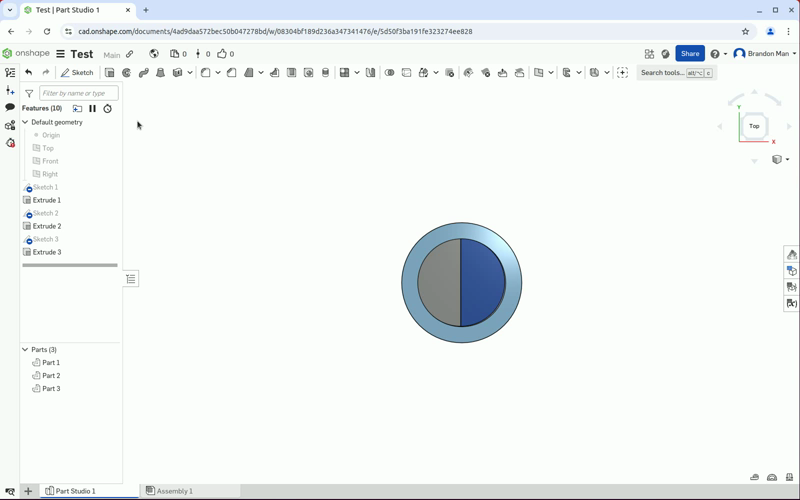
key(shift+h)
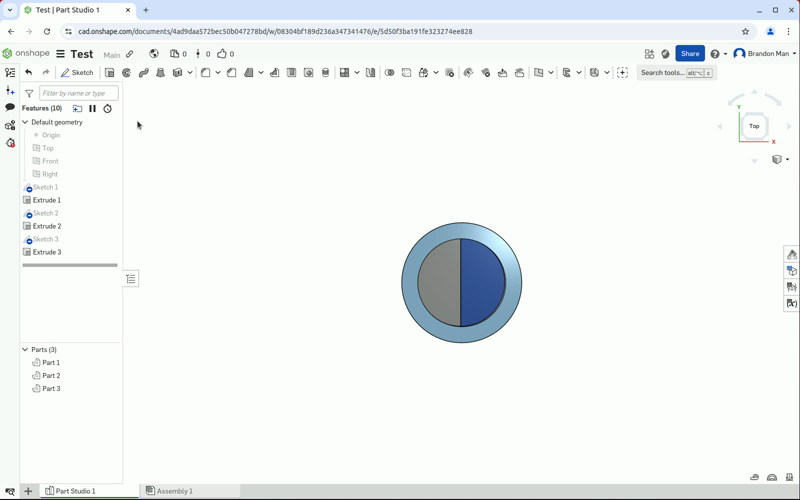
key(shift+h)
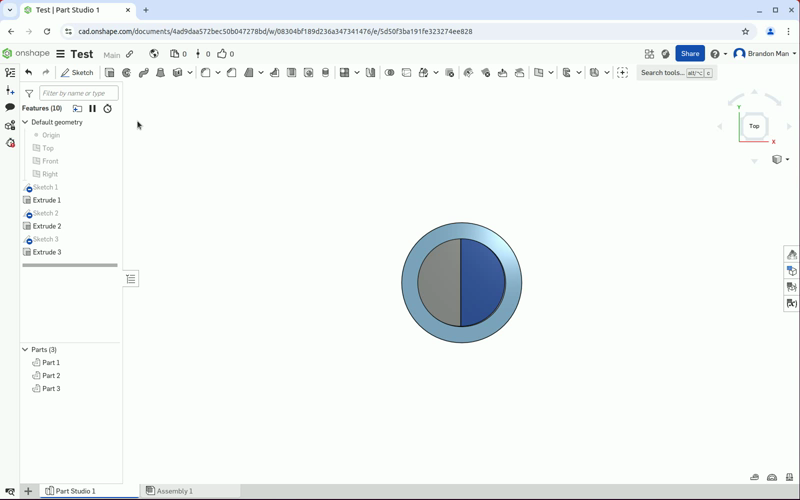
key(shift+7)
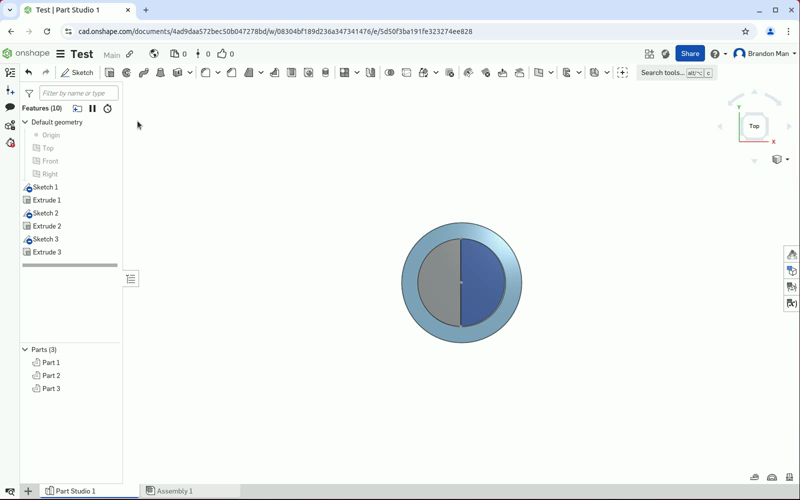
key(up, 3)
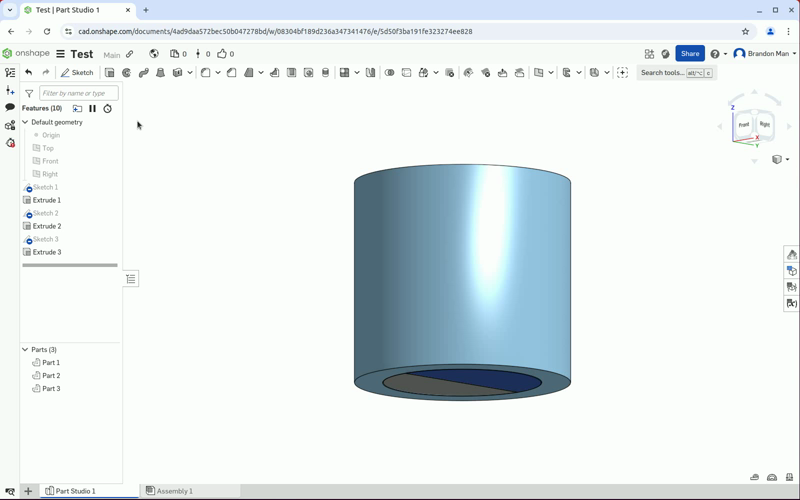
key(left, 3)
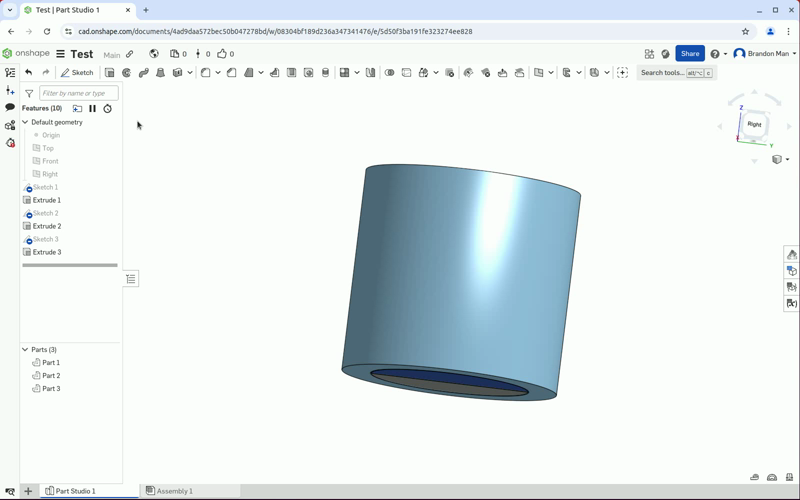
key(right, 3)
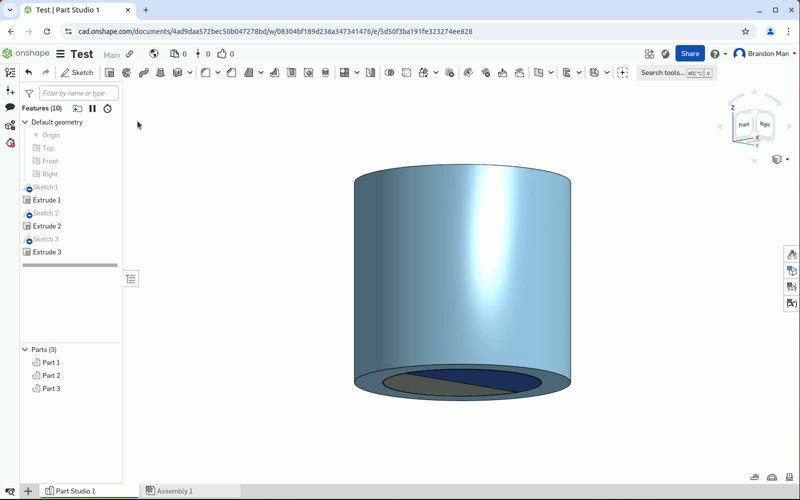
key(down, 3)
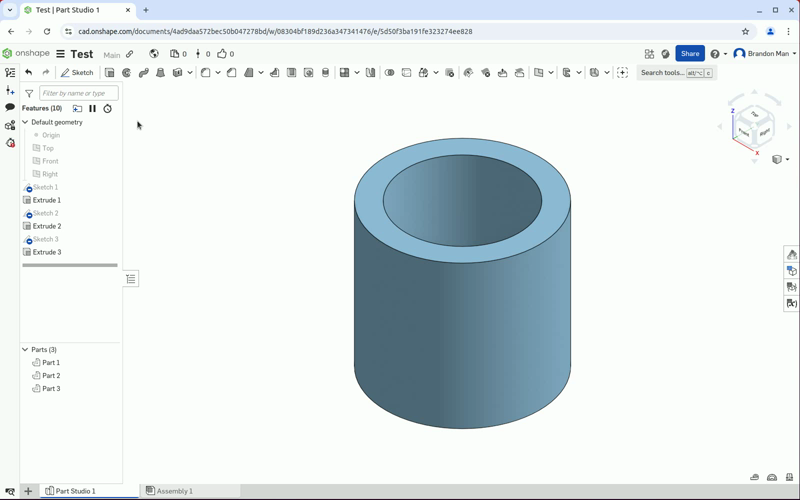
mouse_move(73, 189)
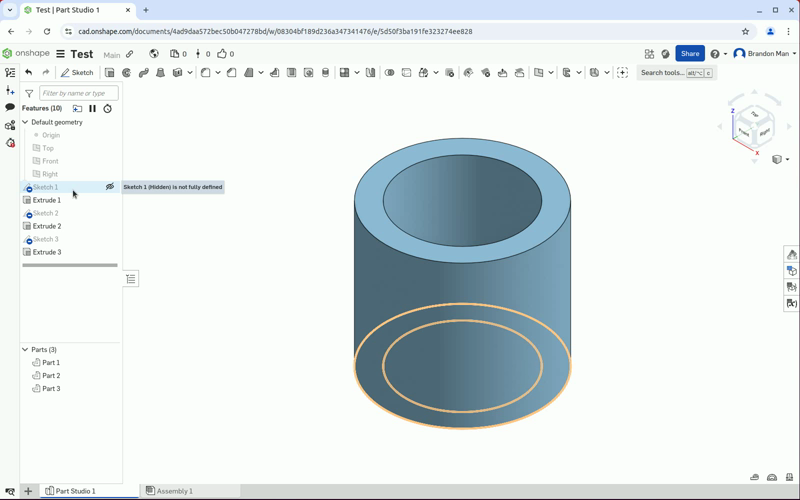
click(73, 189)